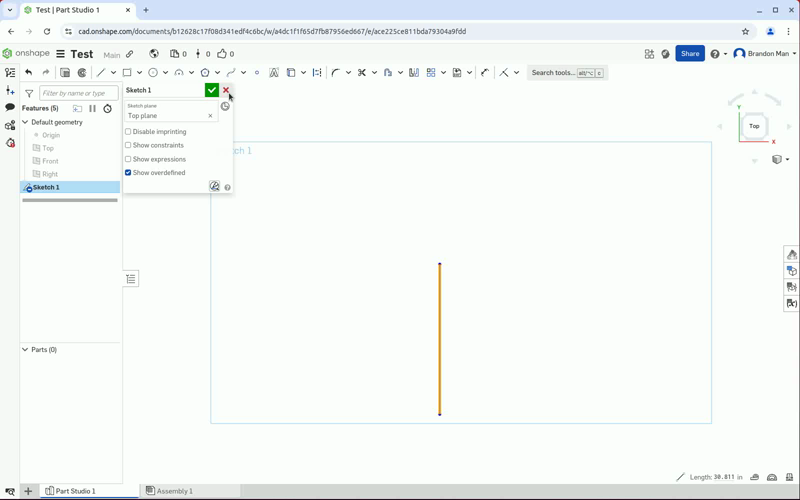
key(shift+h)
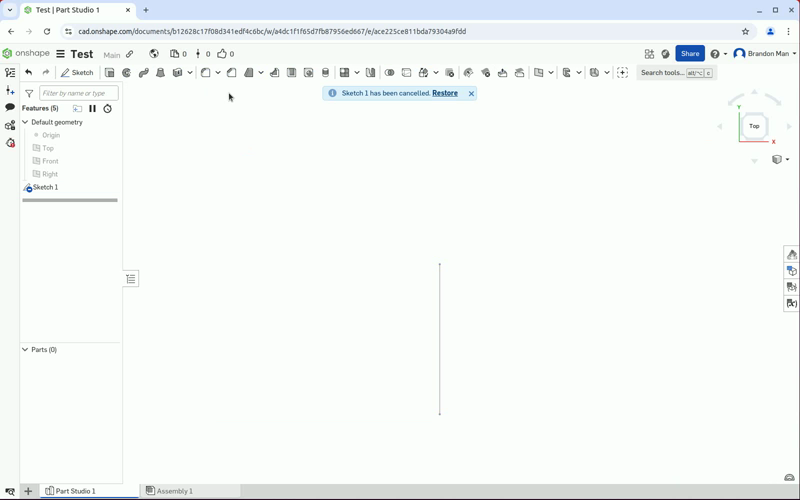
key(shift+s)
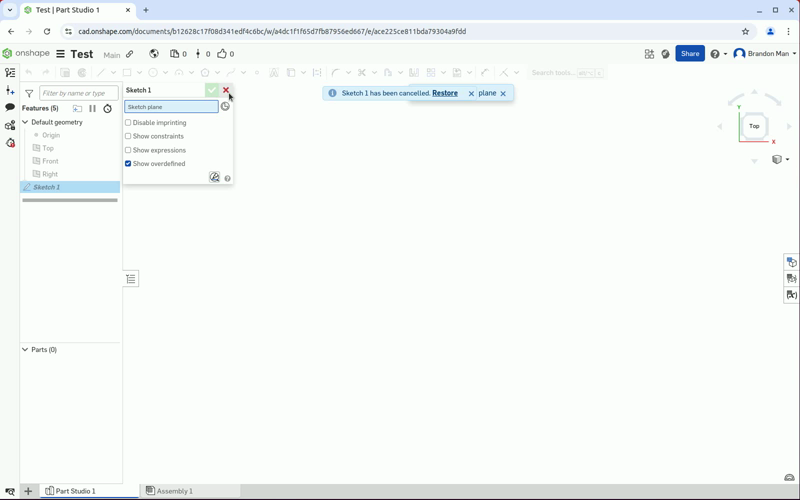
mouse_move(73, 150)
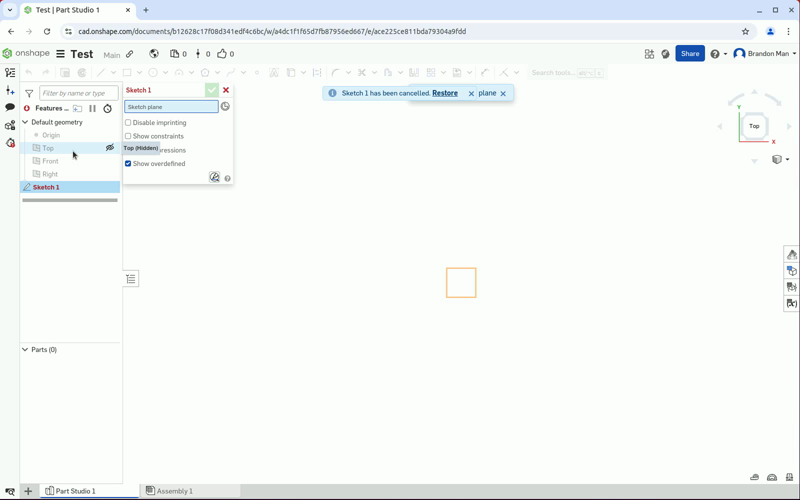
click(73, 150)
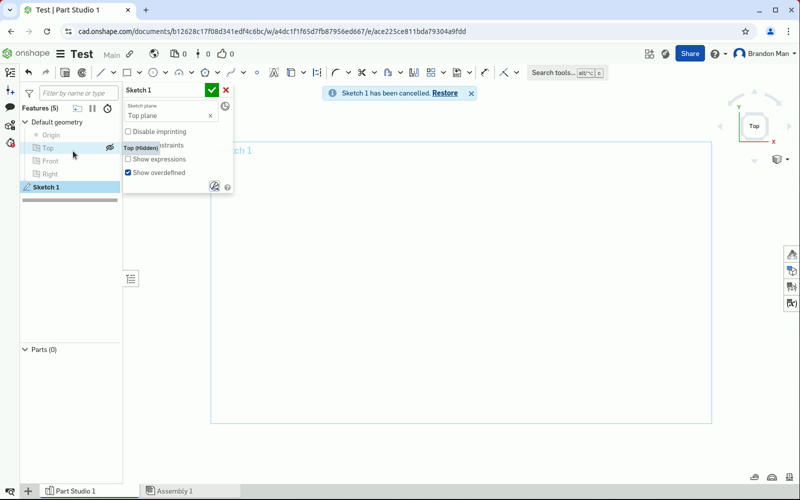
mouse_move(73, 352)
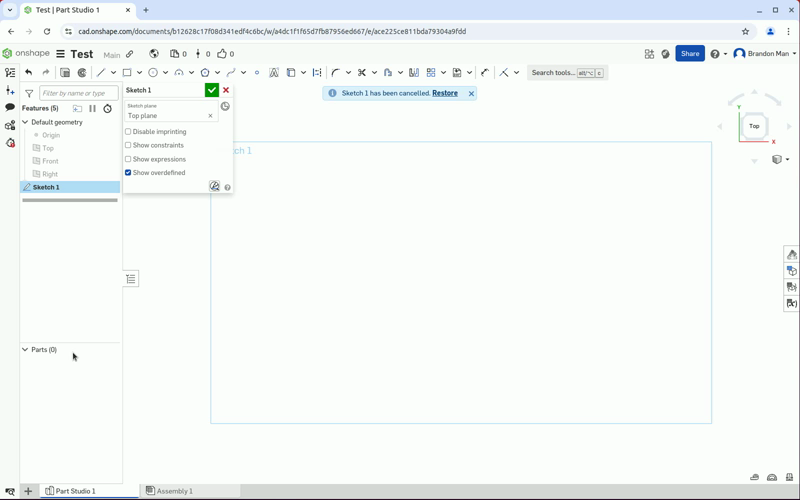
key(y)
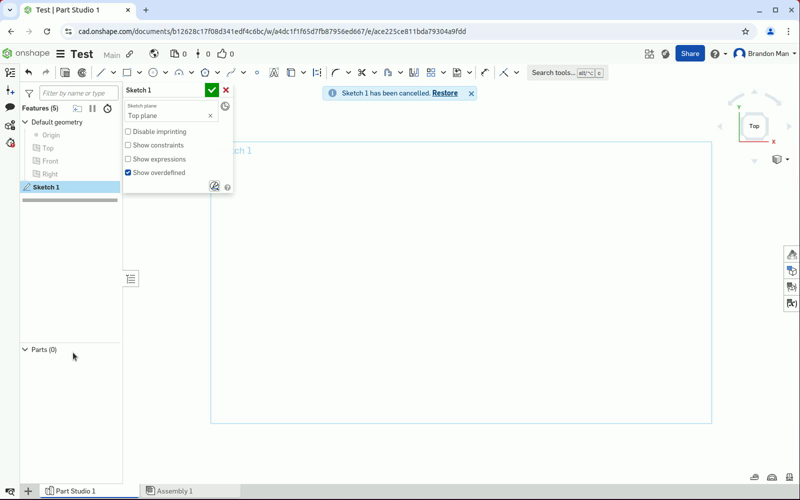
key(c)
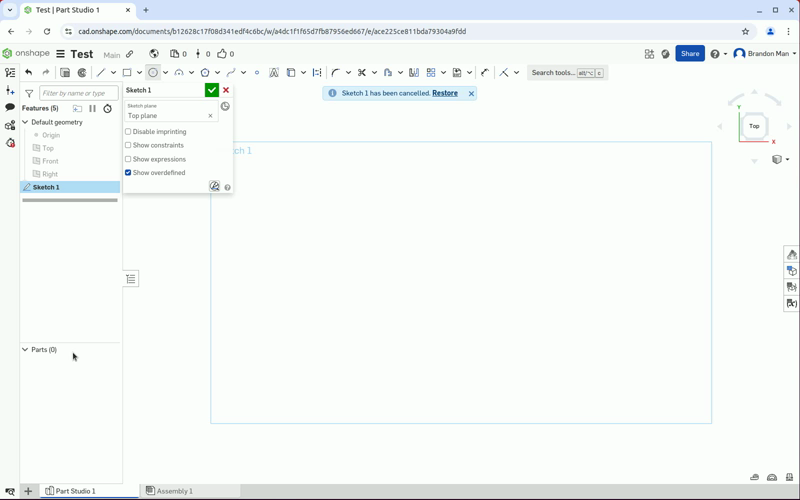
key_down(shift)
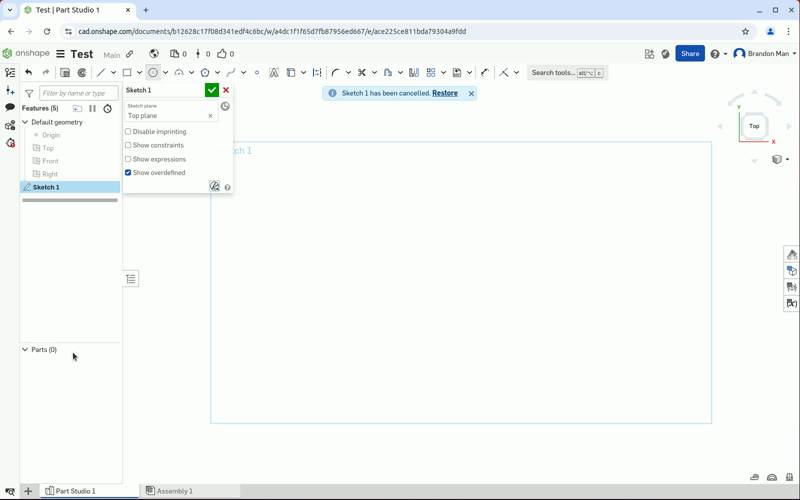
mouse_move(461, 282)
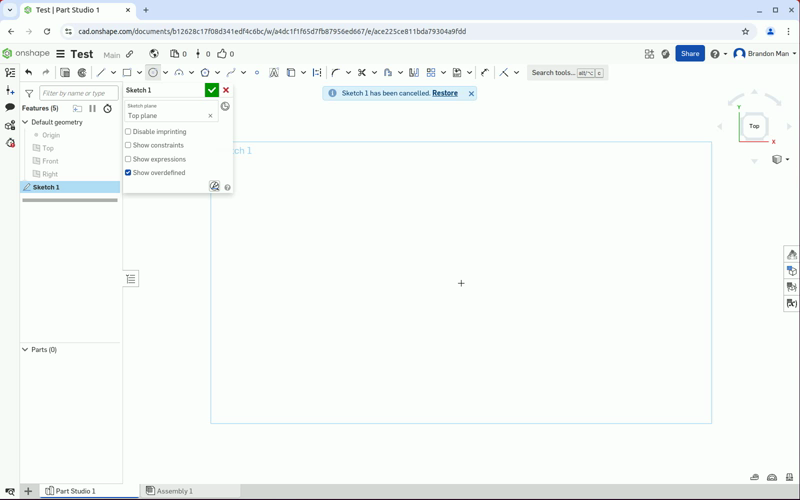
click(461, 282)
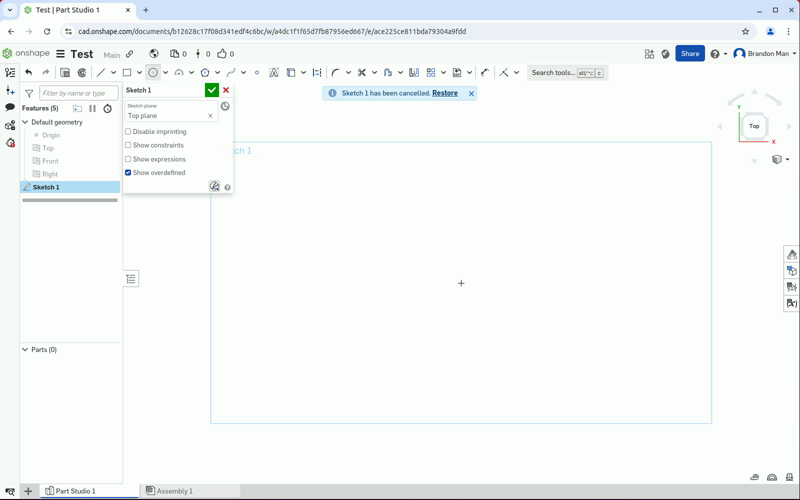
key_up(shift)
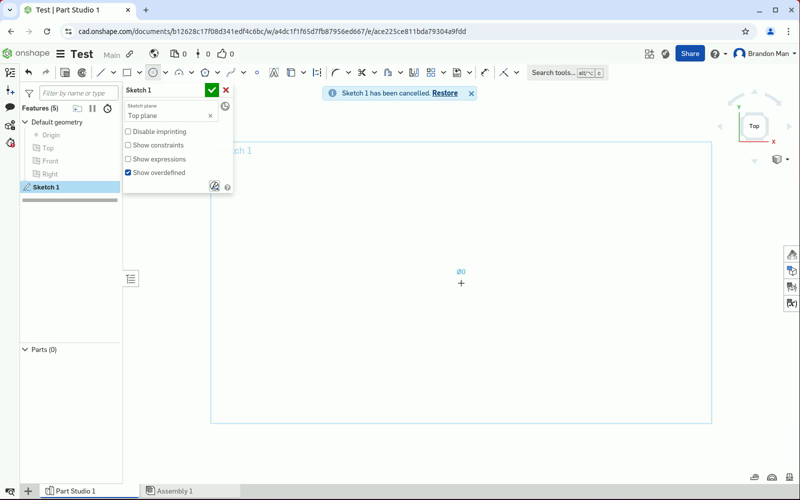
mouse_move(495, 282)
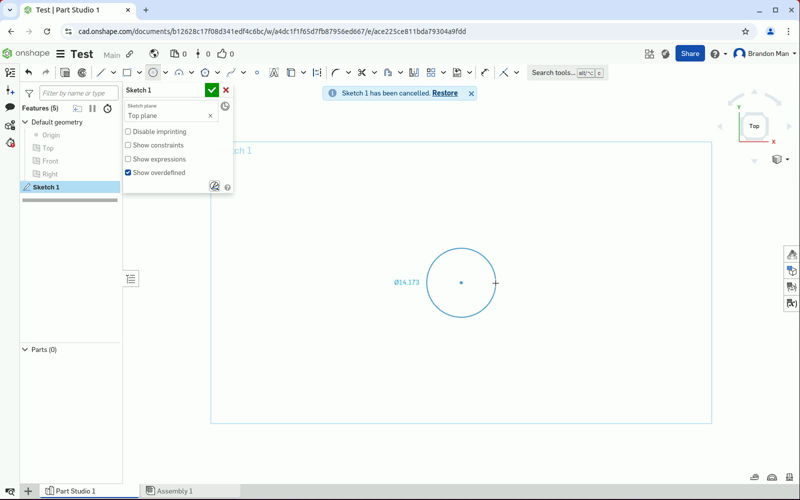
click(495, 282)
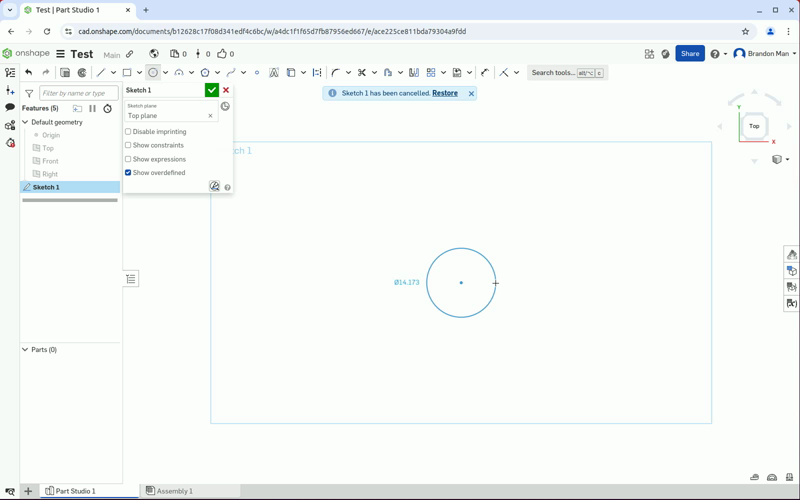
key(esc)
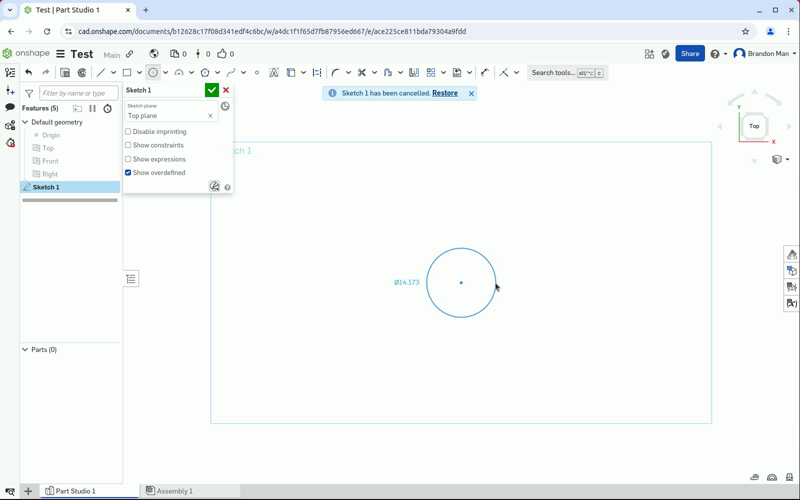
key(c)
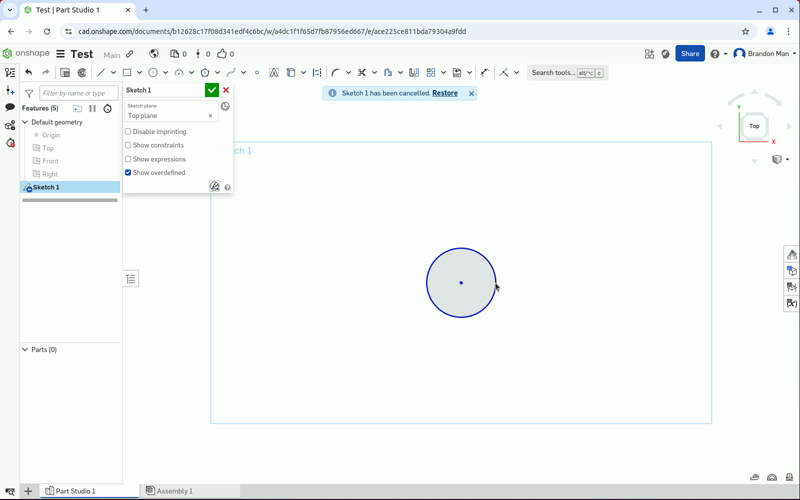
key_down(shift)
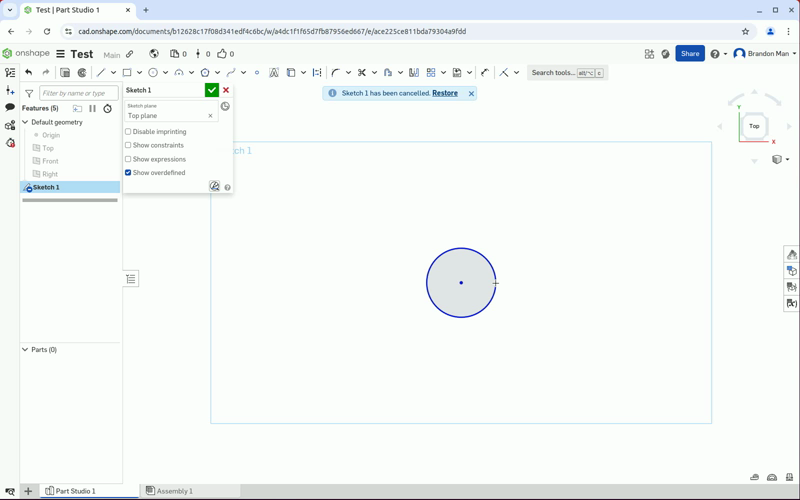
mouse_move(461, 282)
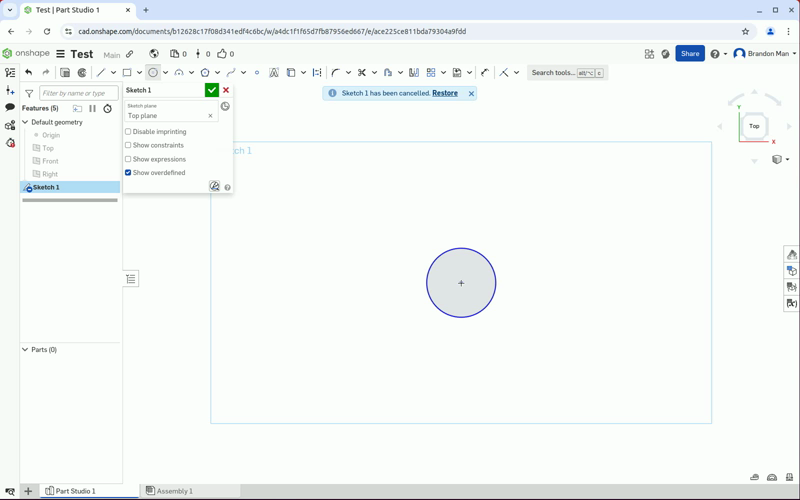
click(461, 282)
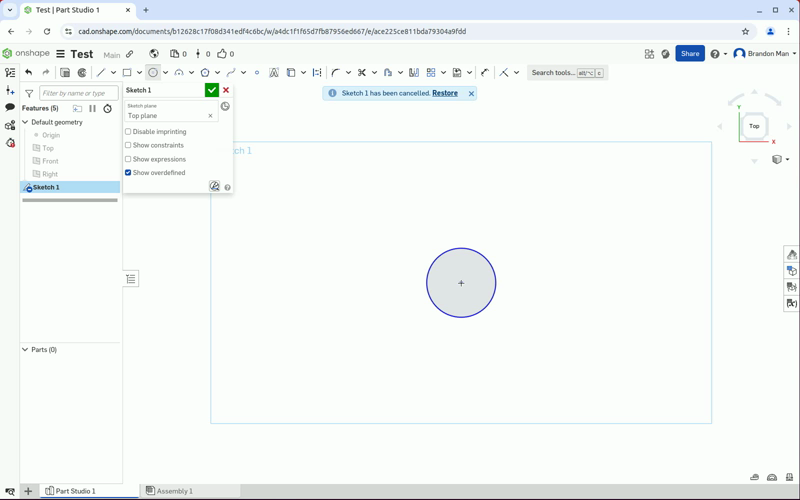
key_up(shift)
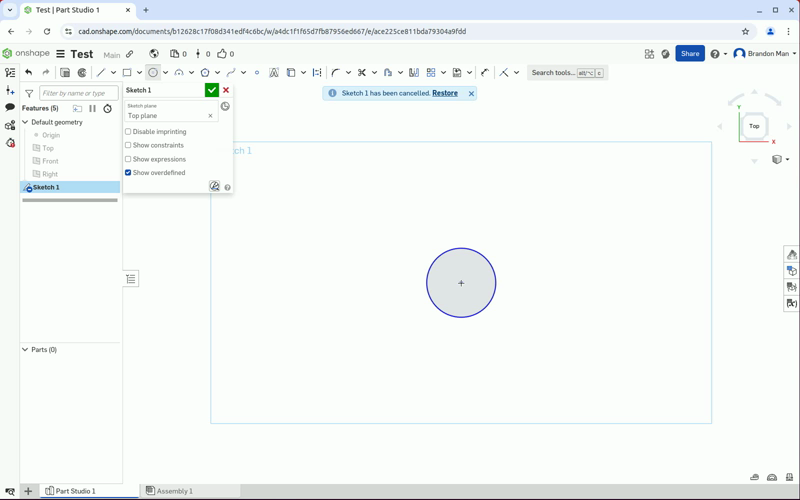
mouse_move(482, 282)
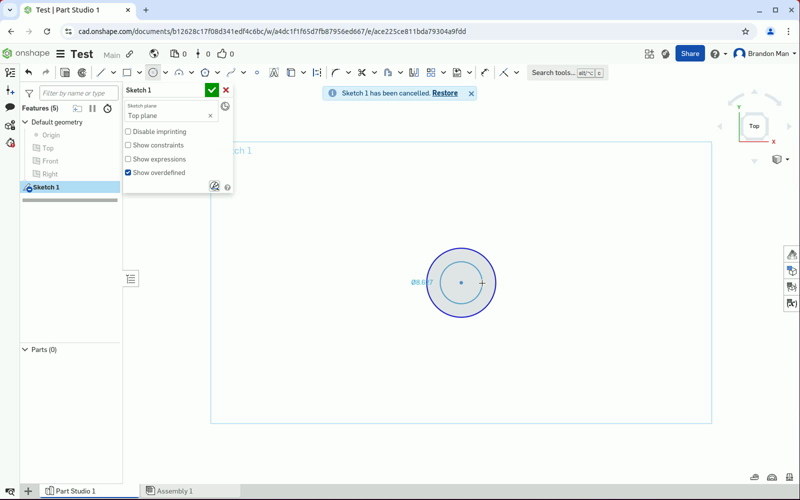
click(482, 282)
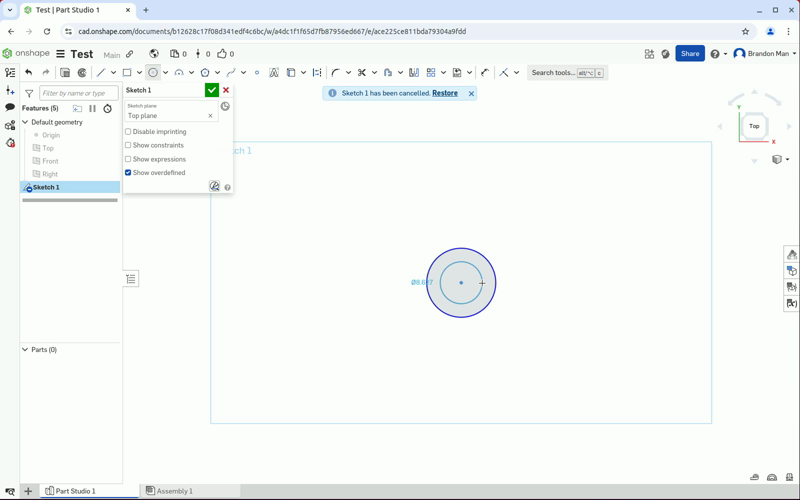
key(esc)
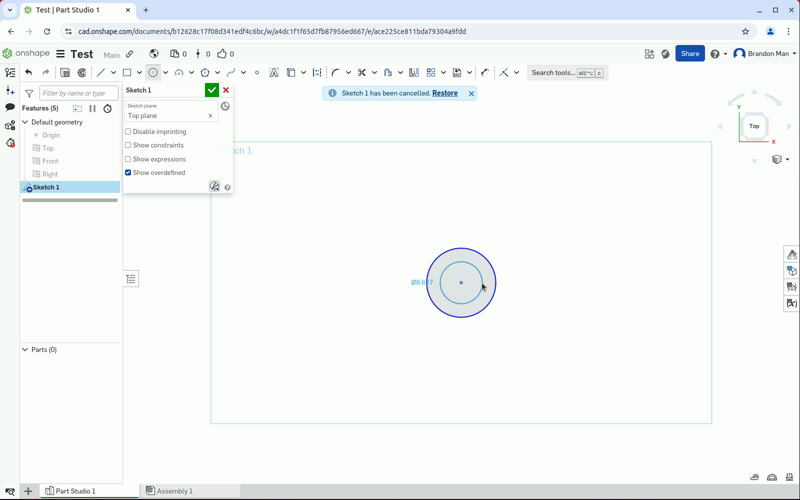
mouse_move(434, 293)
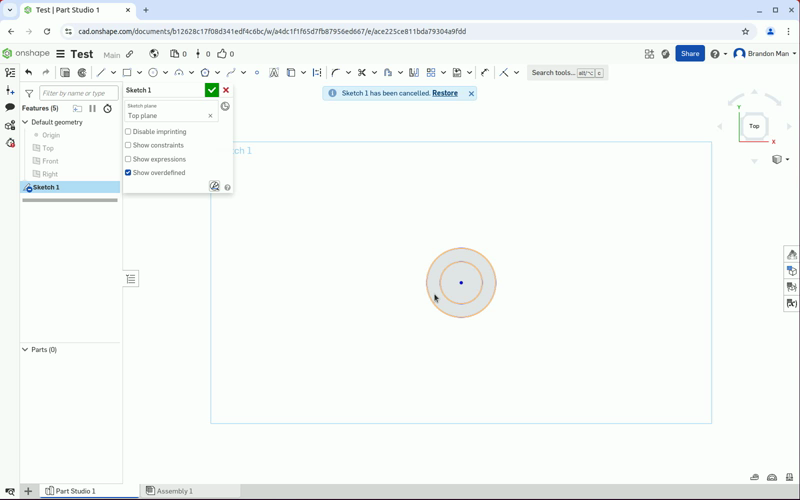
click(434, 293)
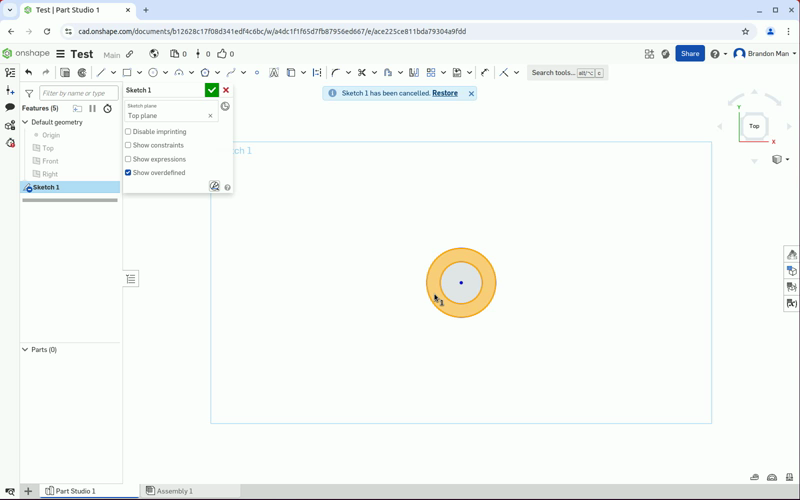
mouse_move(73, 352)
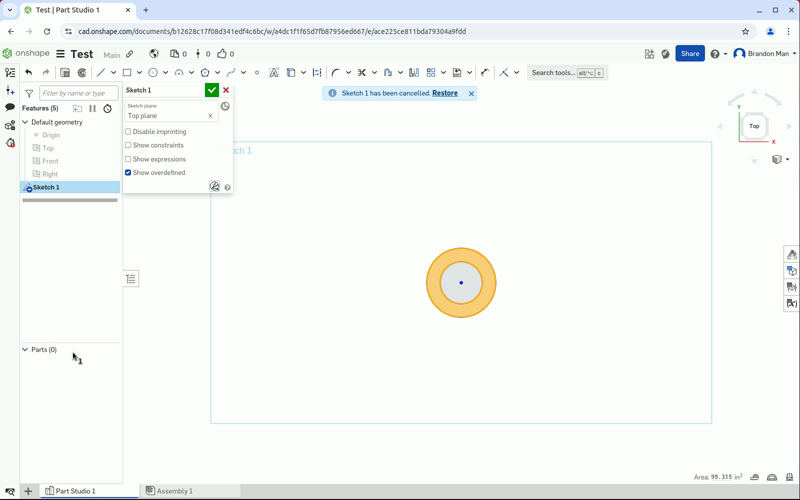
key(shift+y)
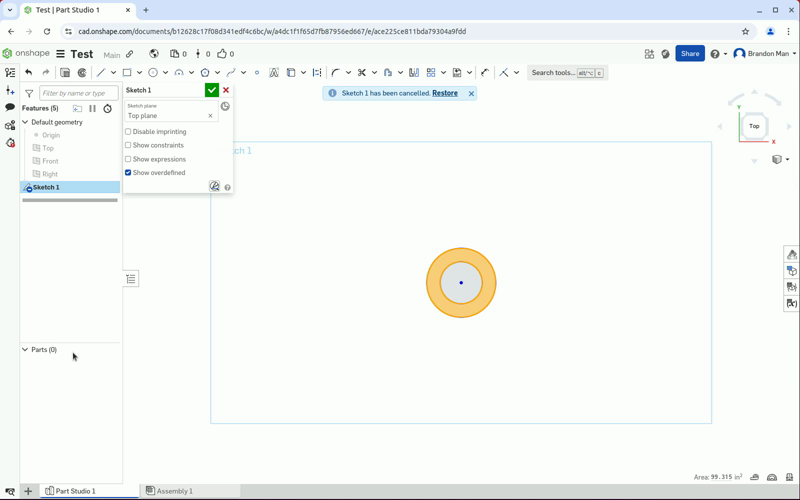
key(shift+e)
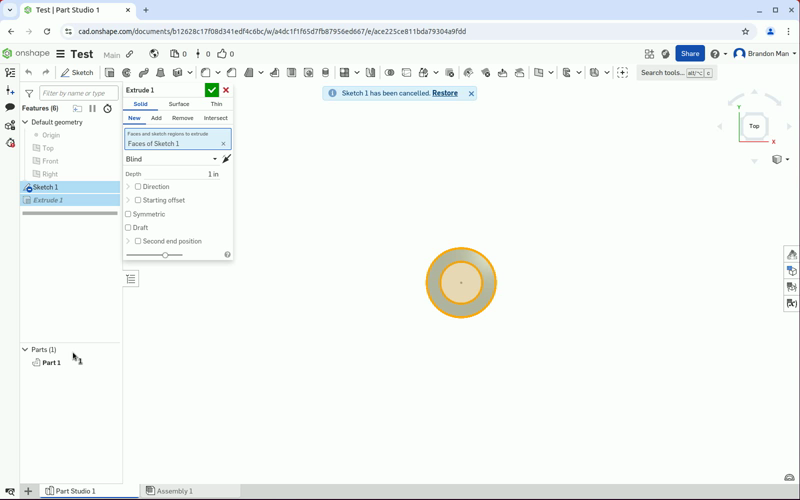
mouse_move(143, 106)
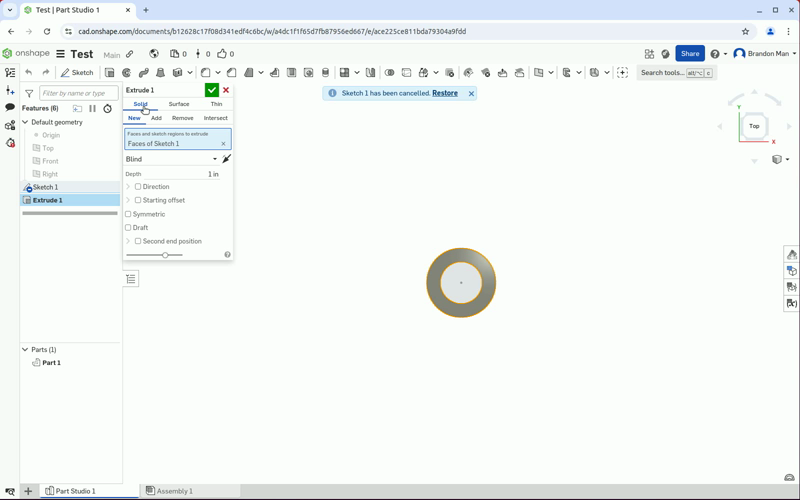
click(143, 106)
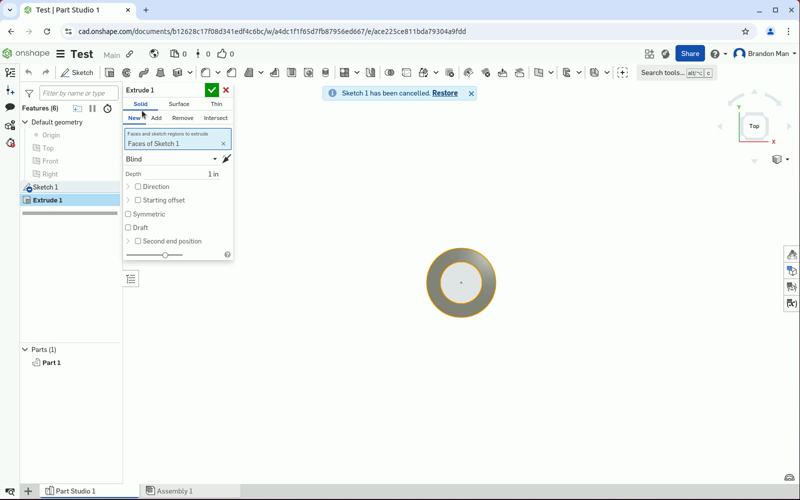
mouse_move(137, 120)
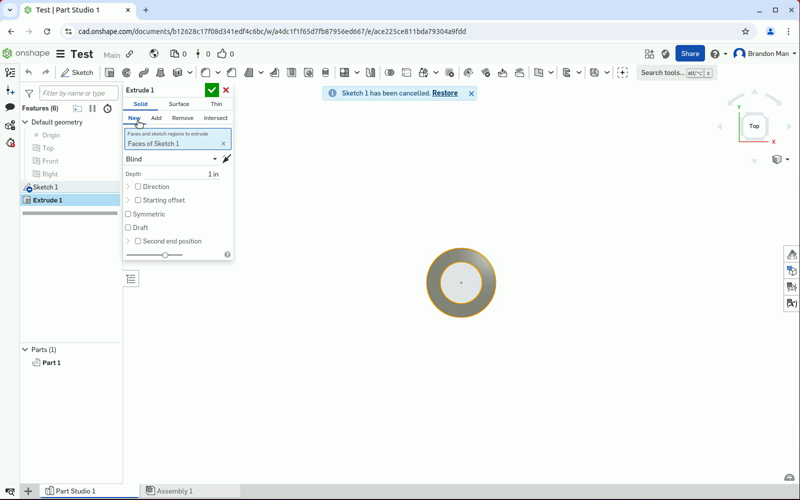
click(137, 120)
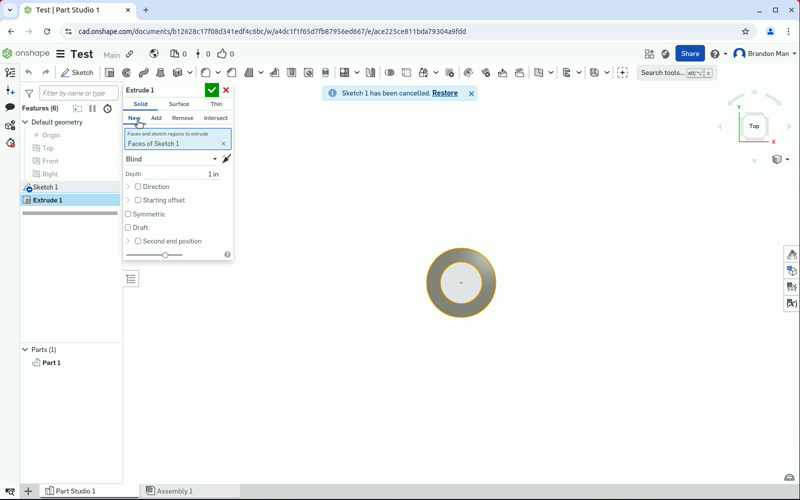
key(tab, 4)
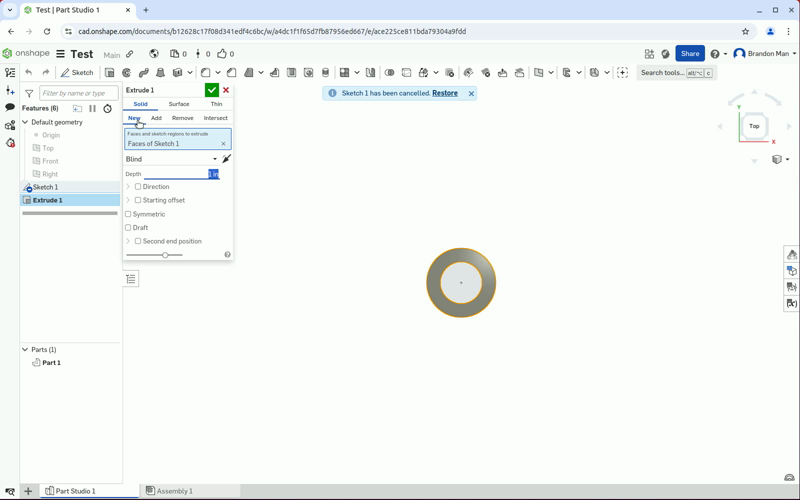
text(6.74)
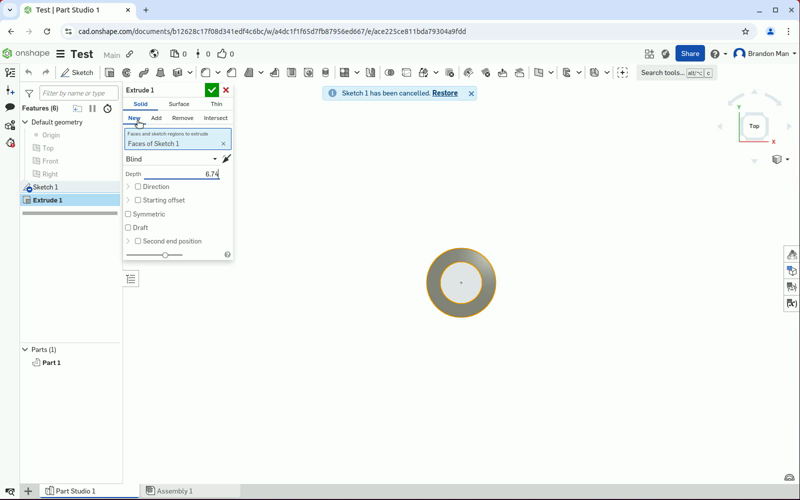
key(enter)
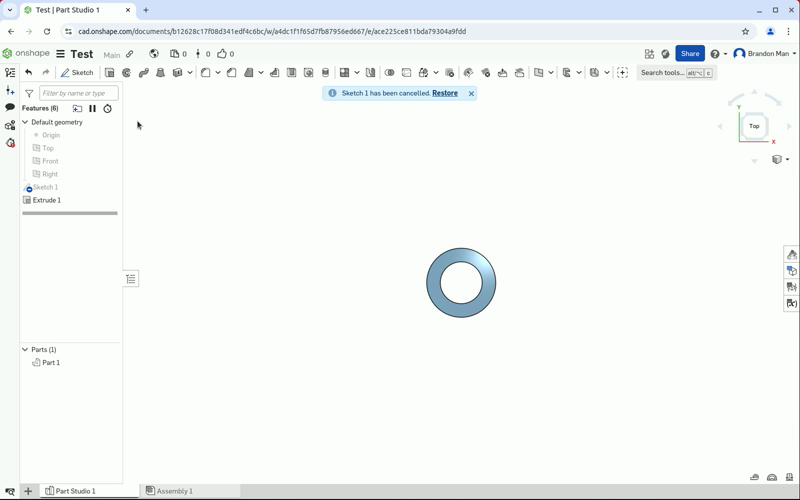
key(shift+h)
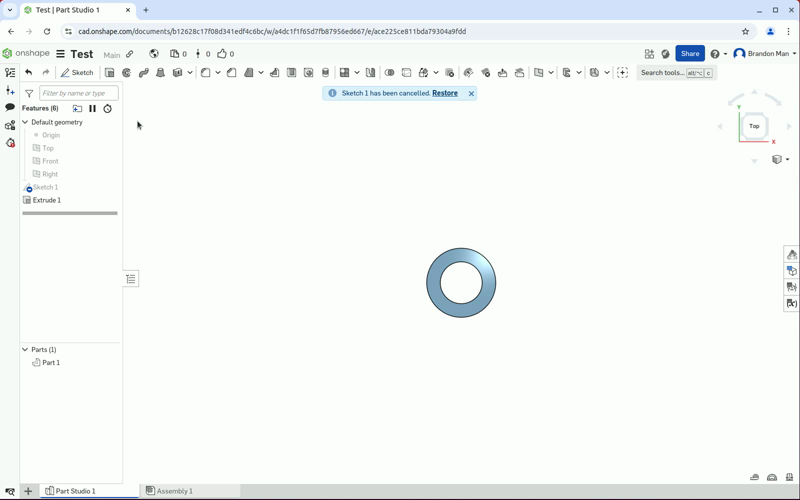
key(shift+h)
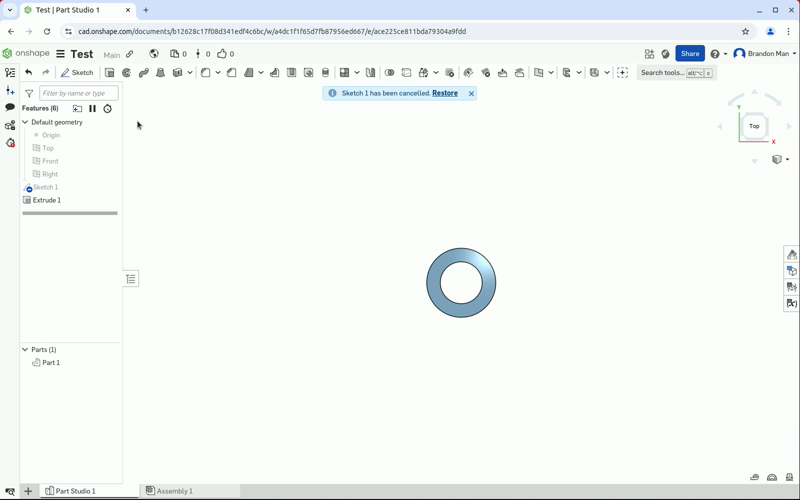
mouse_move(73, 189)
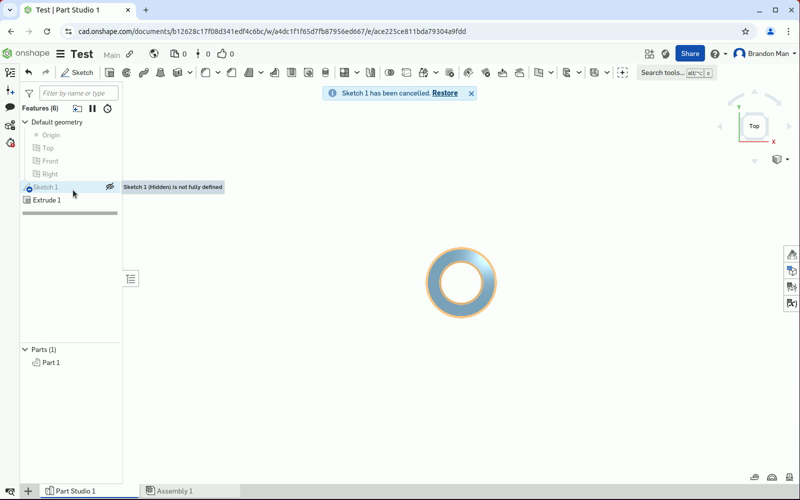
click(73, 189)
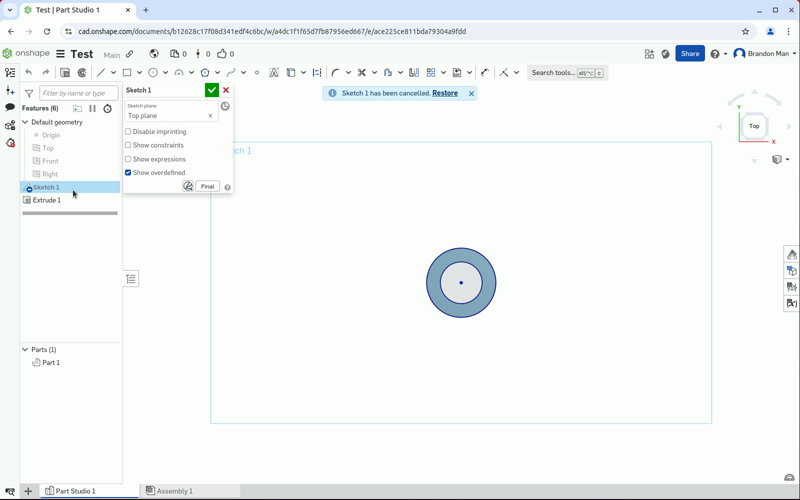
mouse_move(229, 92)
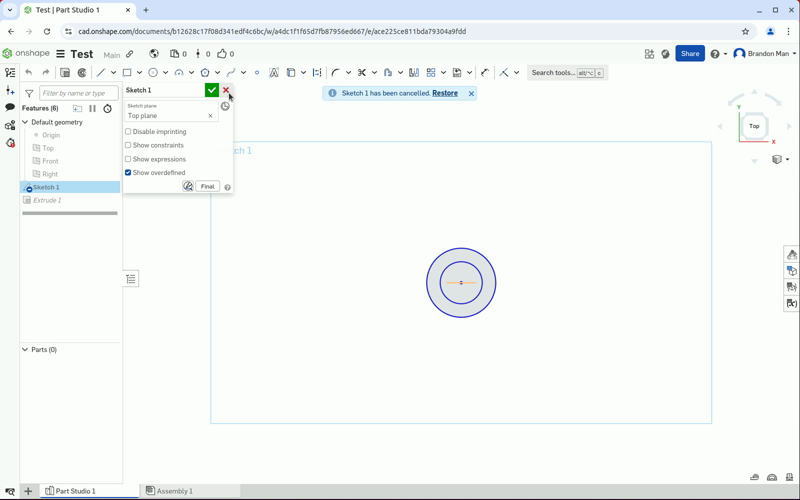
click(229, 92)
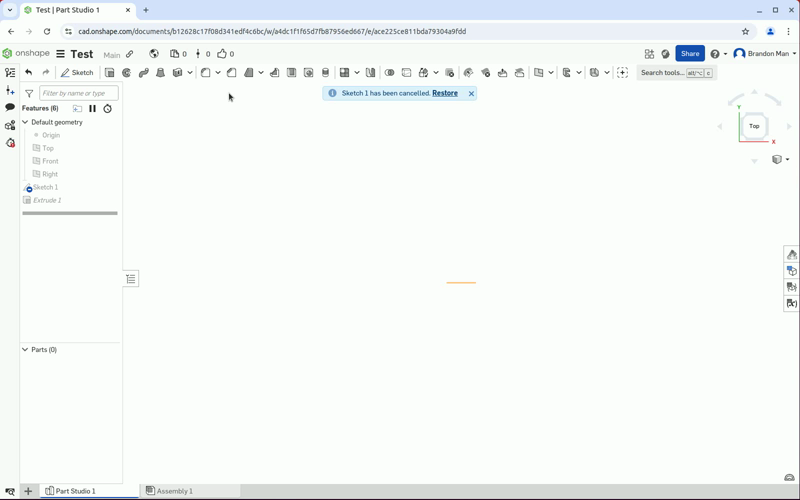
mouse_move(73, 352)
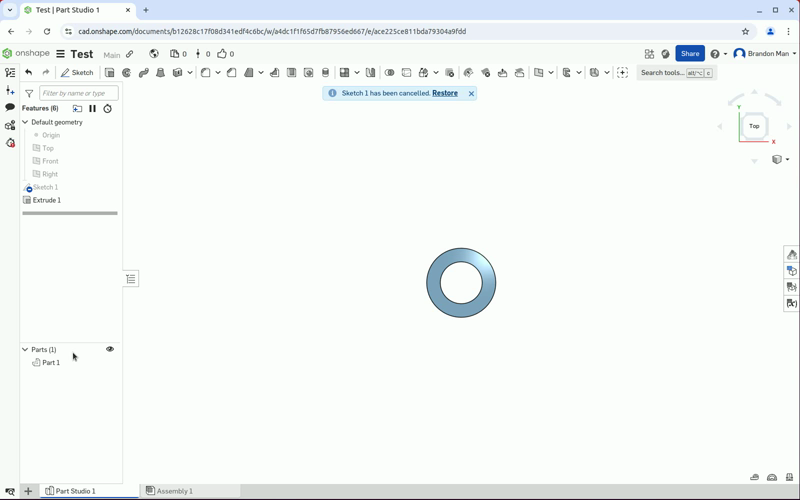
key(y)
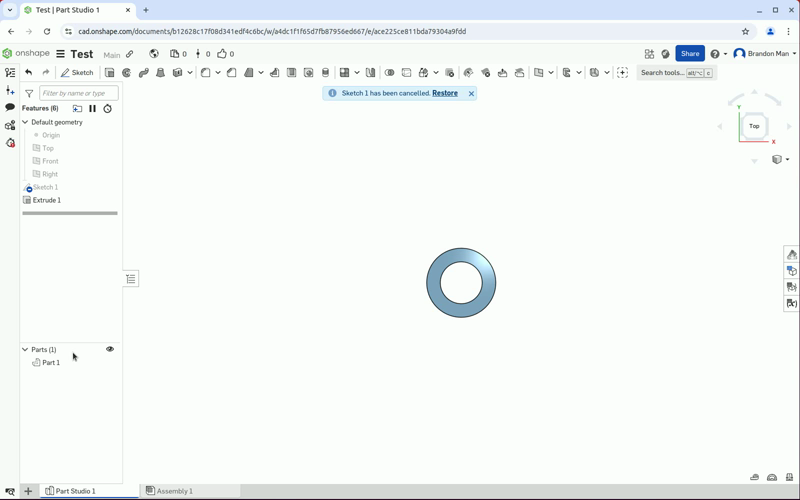
key(shift+p)
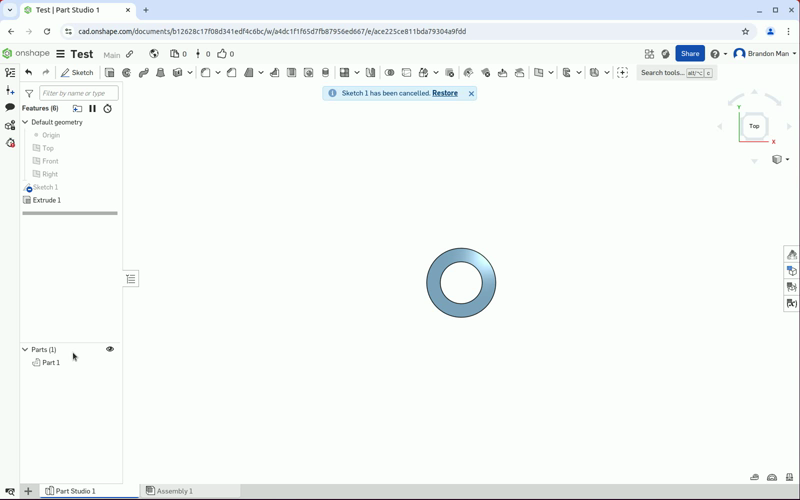
key(space)
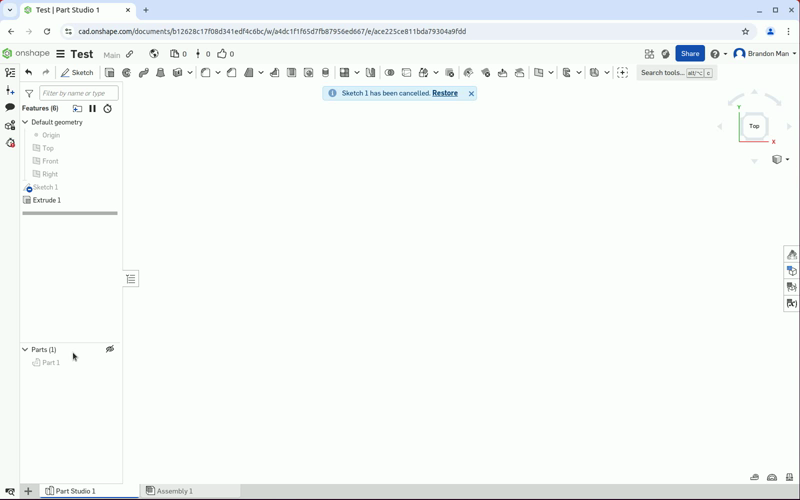
key_down(shift)
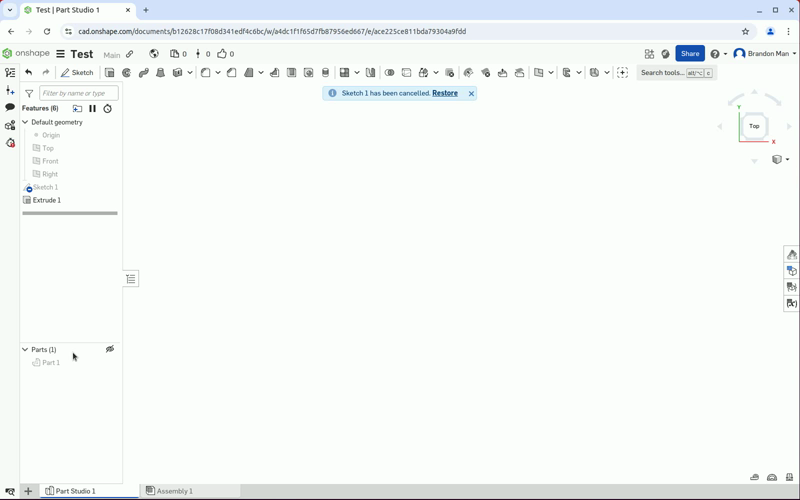
key(up)
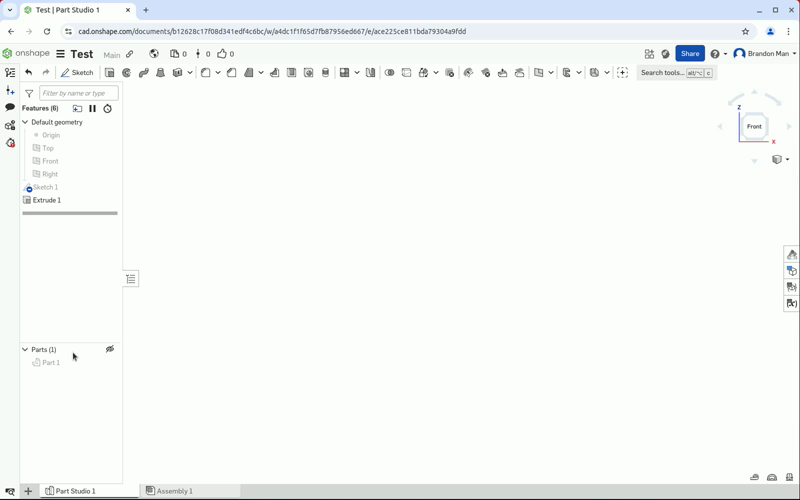
key_up(shift)
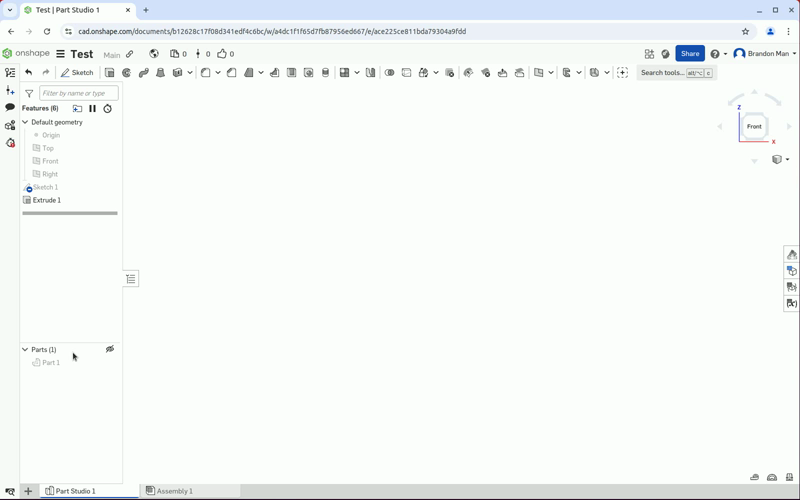
mouse_move(73, 352)
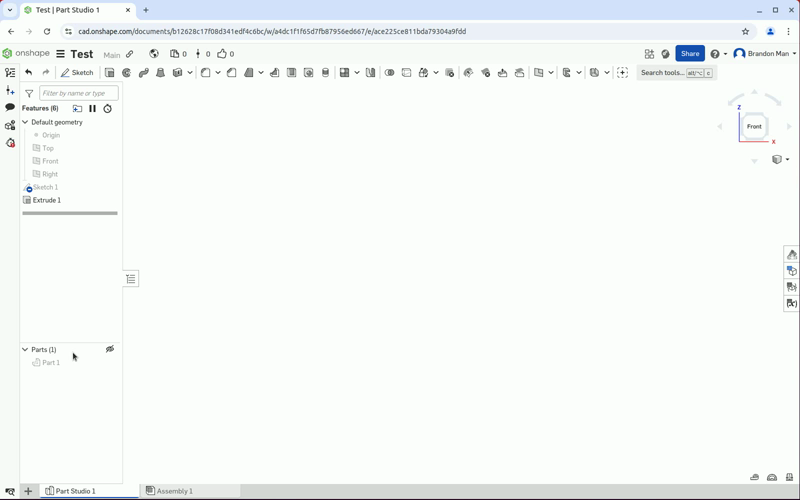
key(shift+y)
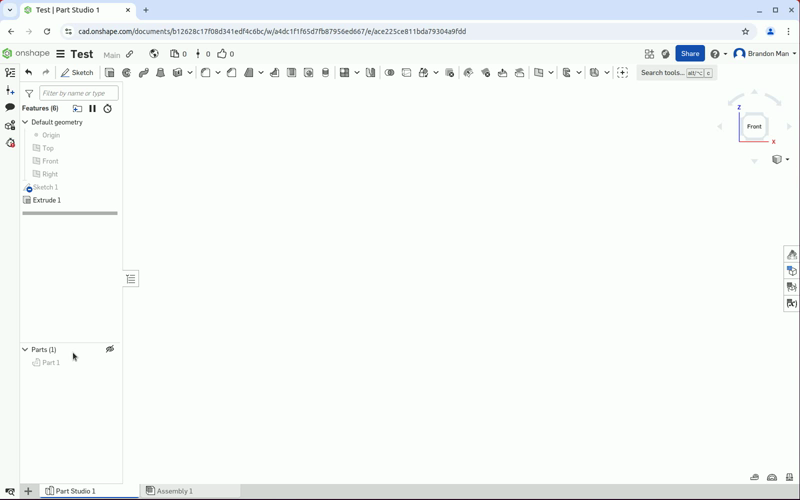
key(shift+s)
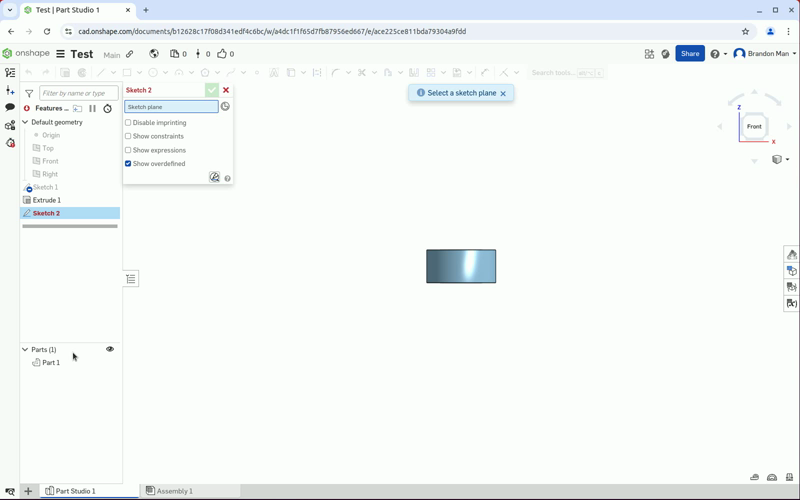
mouse_move(73, 163)
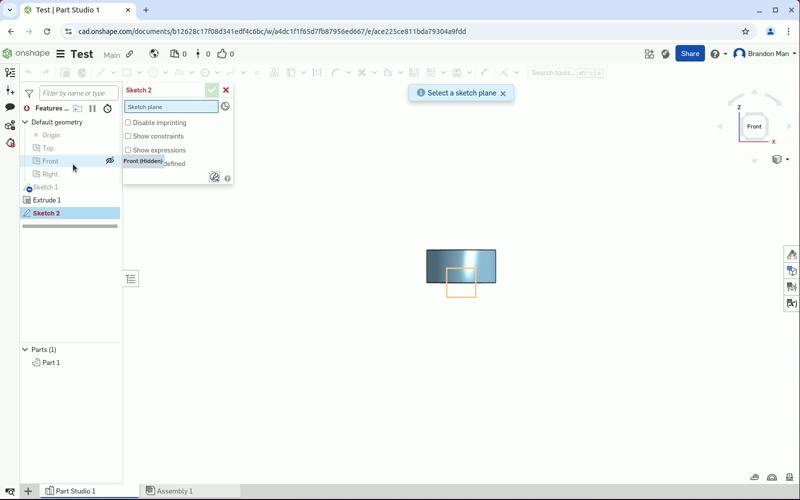
click(73, 163)
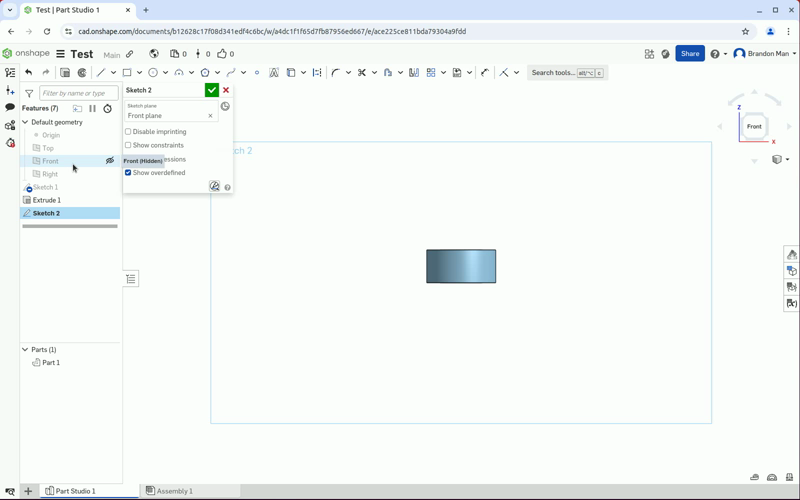
mouse_move(73, 352)
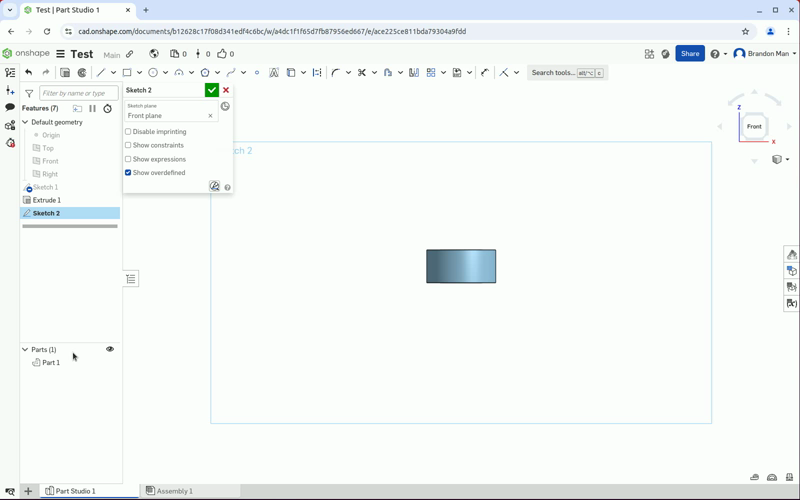
key(y)
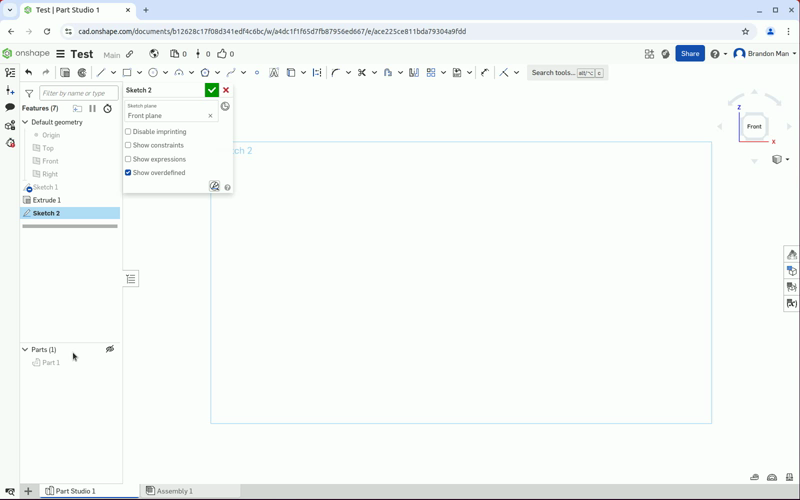
key(l)
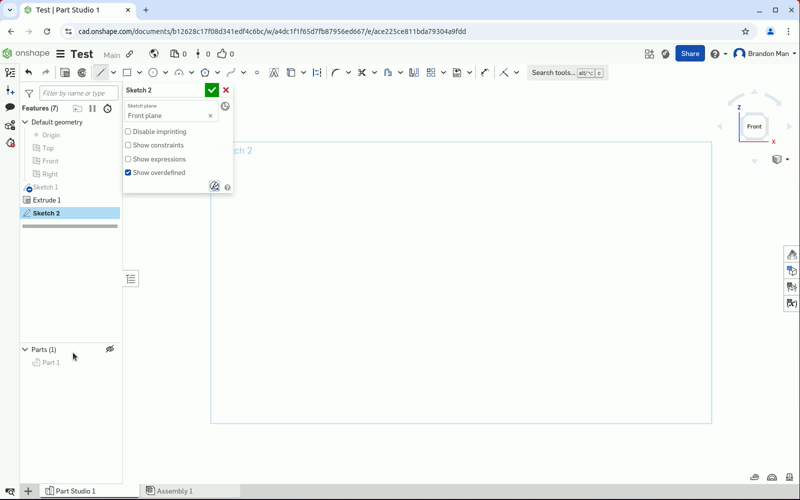
key_down(shift)
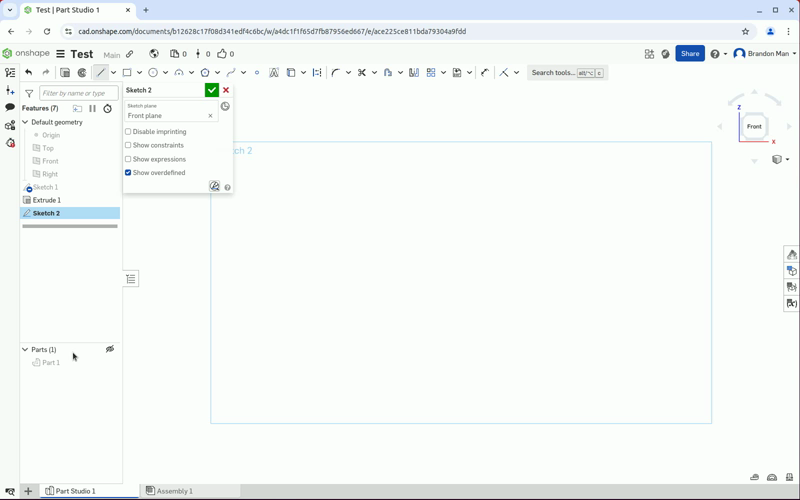
mouse_move(348, 282)
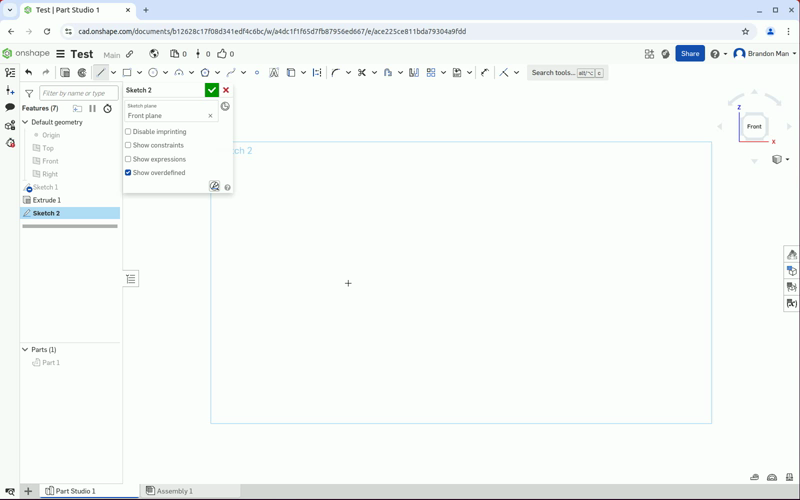
click(348, 282)
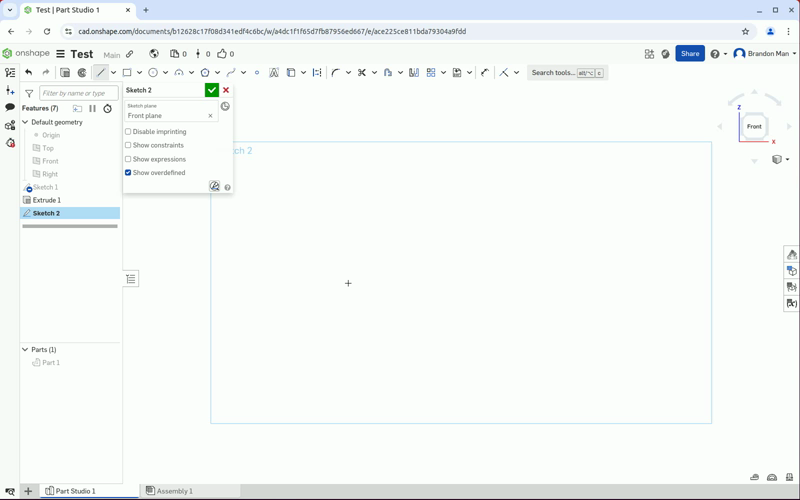
key_up(shift)
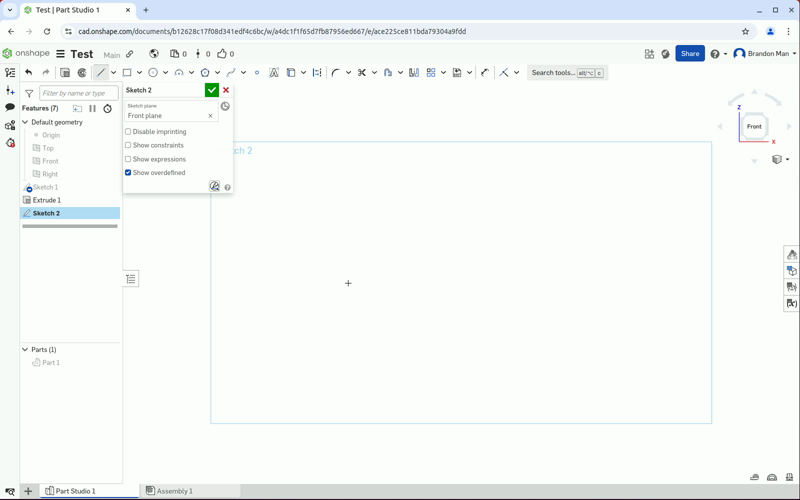
key_down(shift)
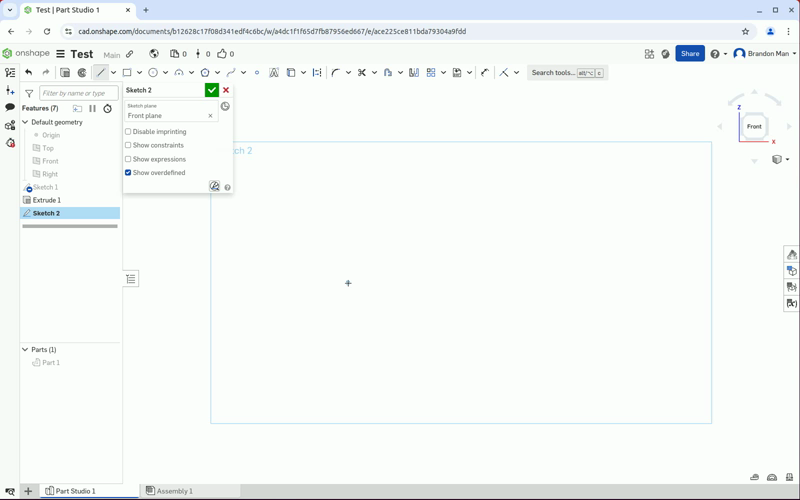
mouse_move(427, 282)
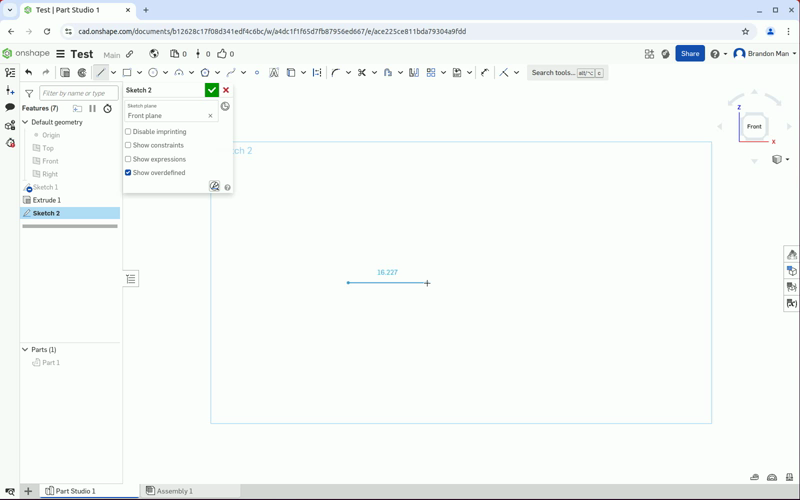
click(427, 282)
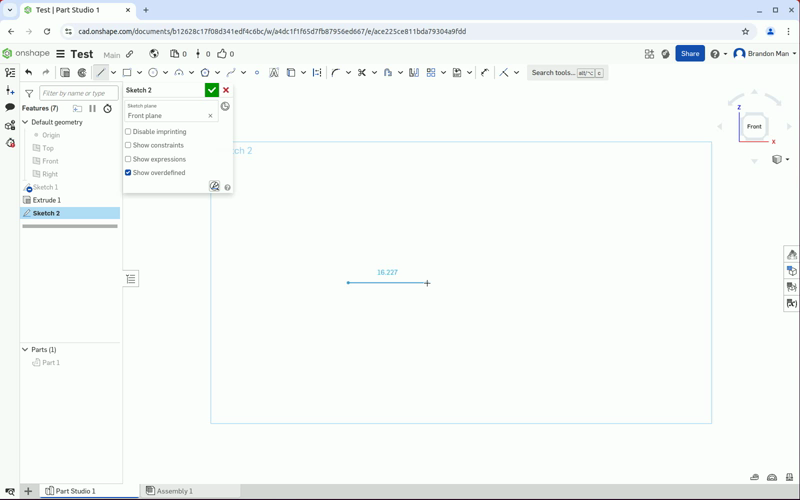
key_up(shift)
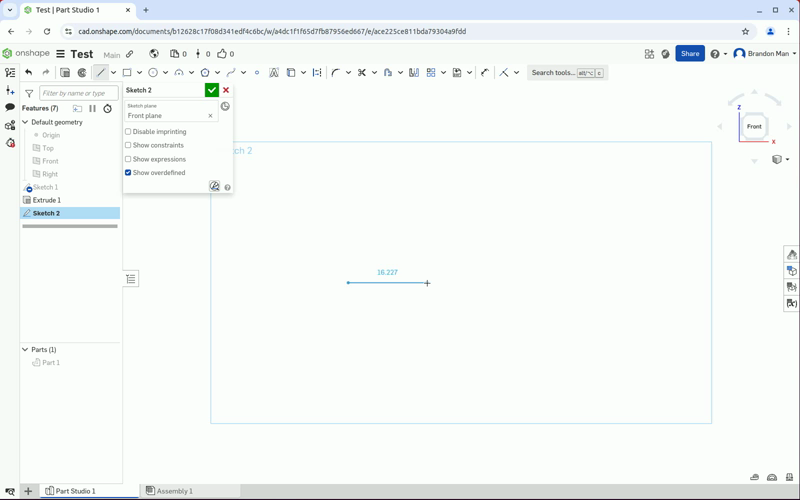
key_down(shift)
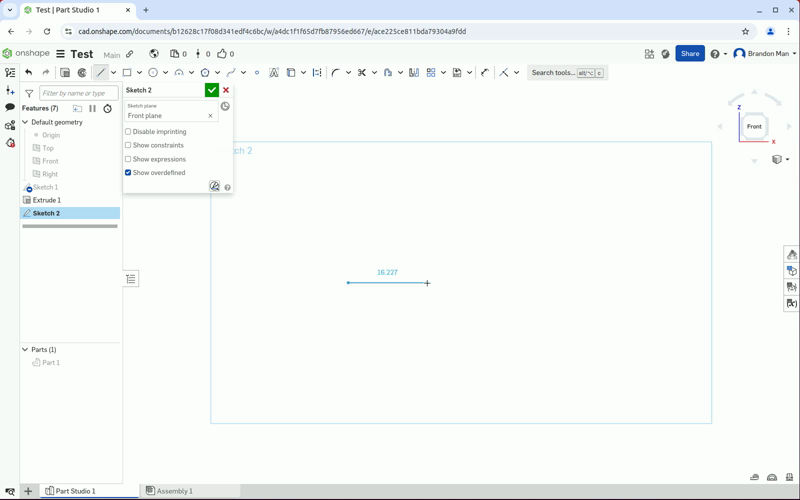
mouse_move(457, 282)
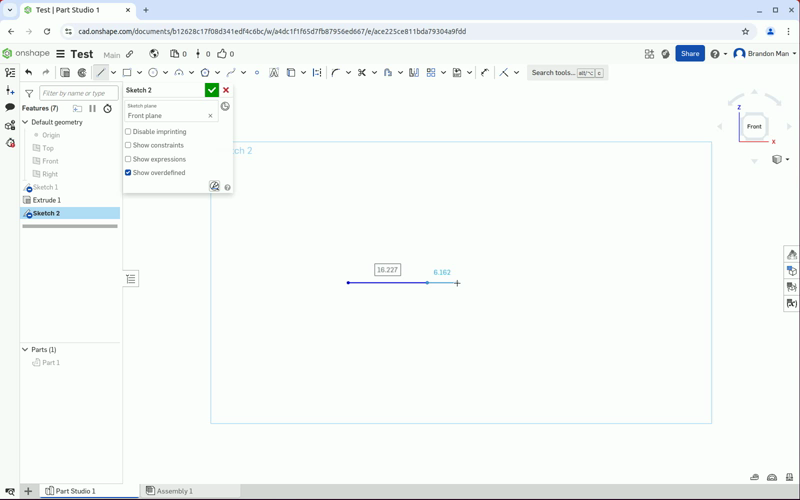
mouse_move(427, 267)
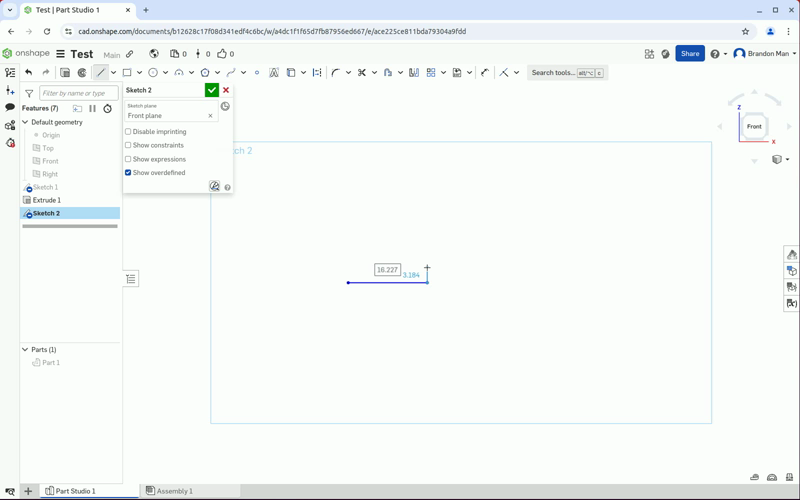
click(427, 267)
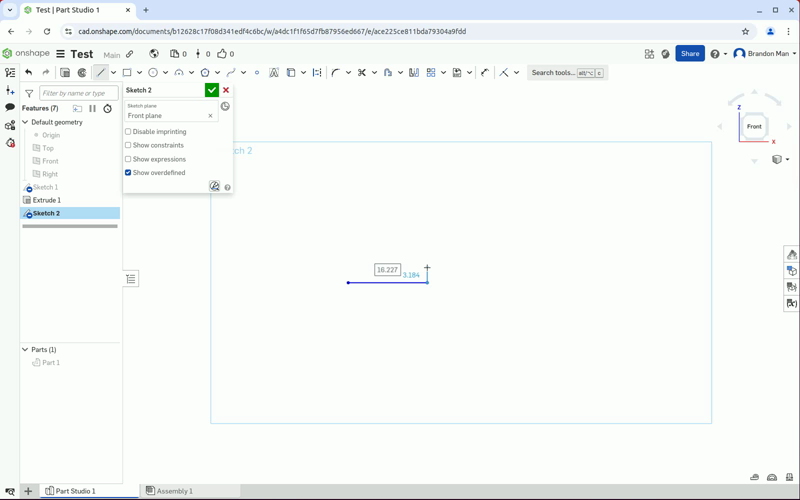
key_up(shift)
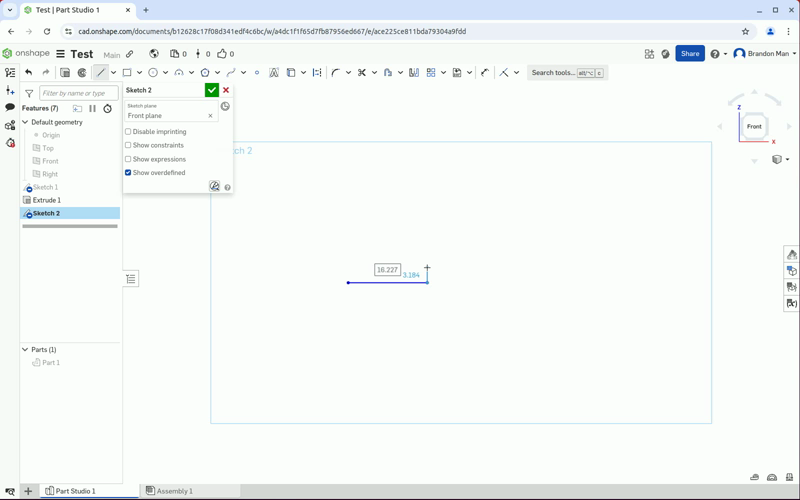
key_down(shift)
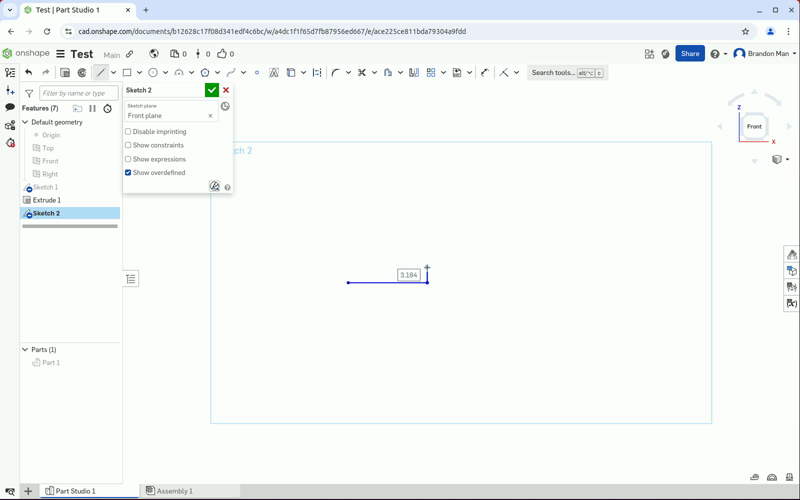
mouse_move(348, 267)
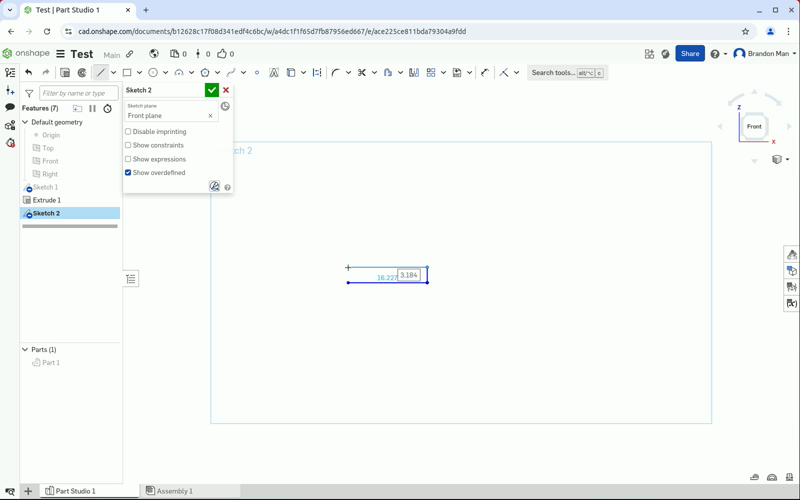
click(348, 267)
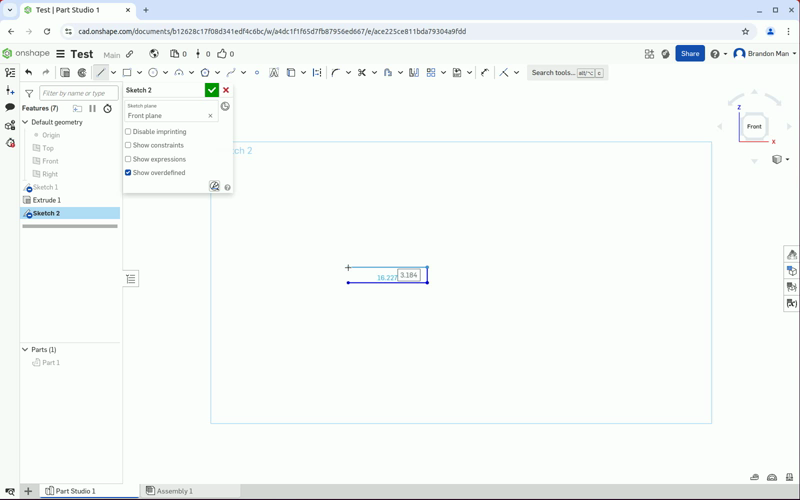
key_up(shift)
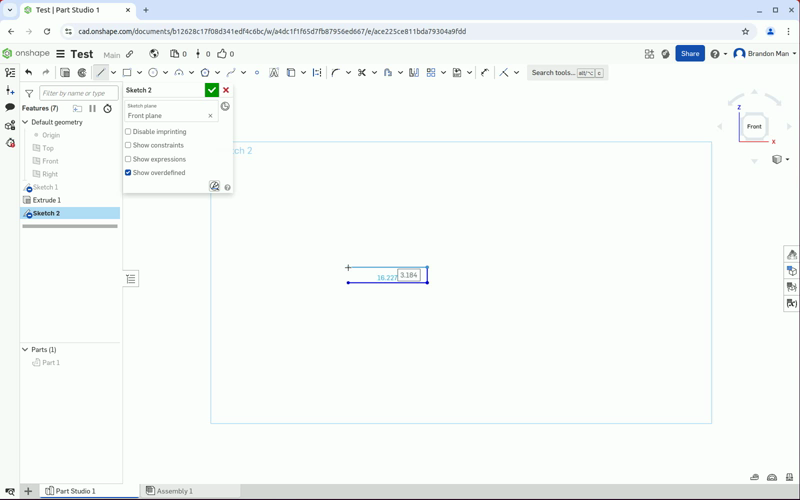
mouse_move(378, 267)
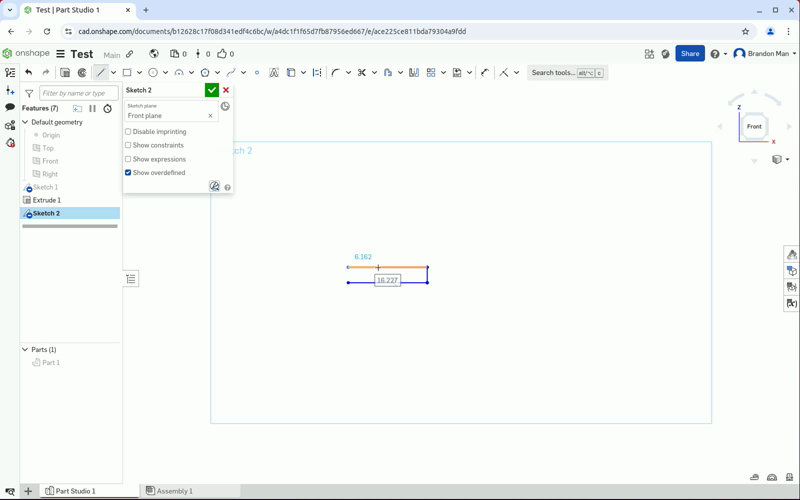
key_down(shift)
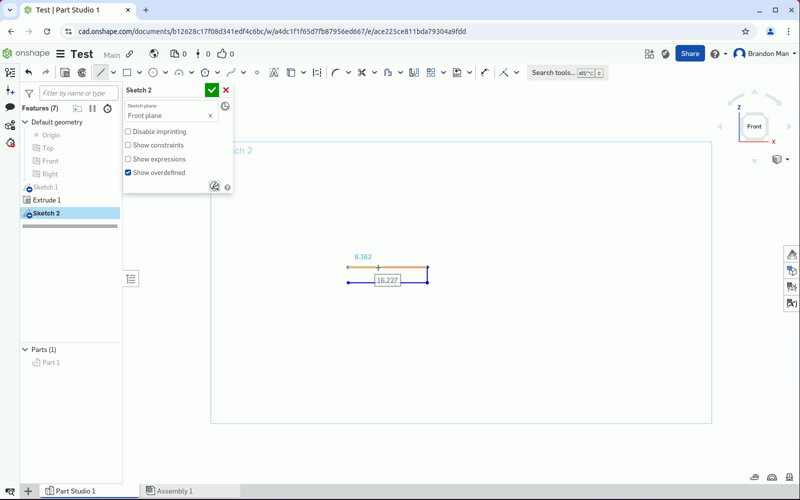
mouse_move(348, 282)
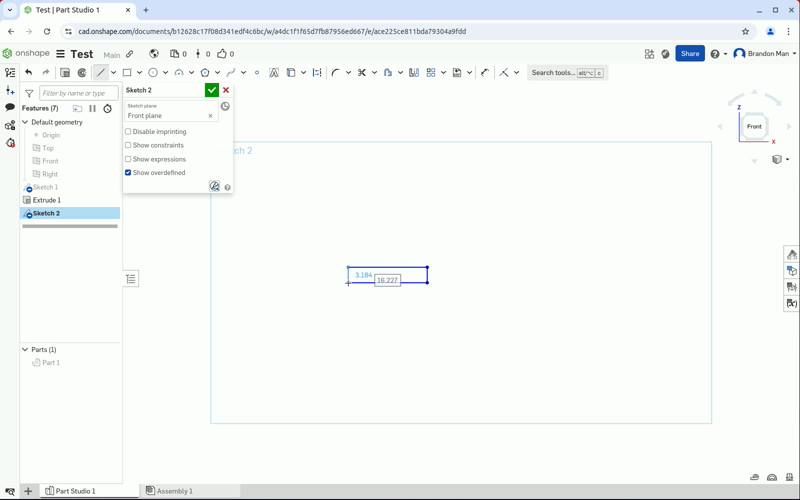
key_up(shift)
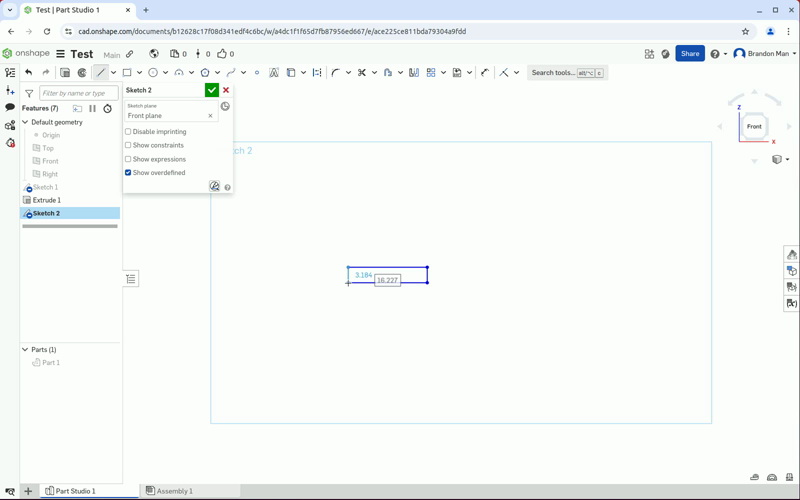
click(348, 282)
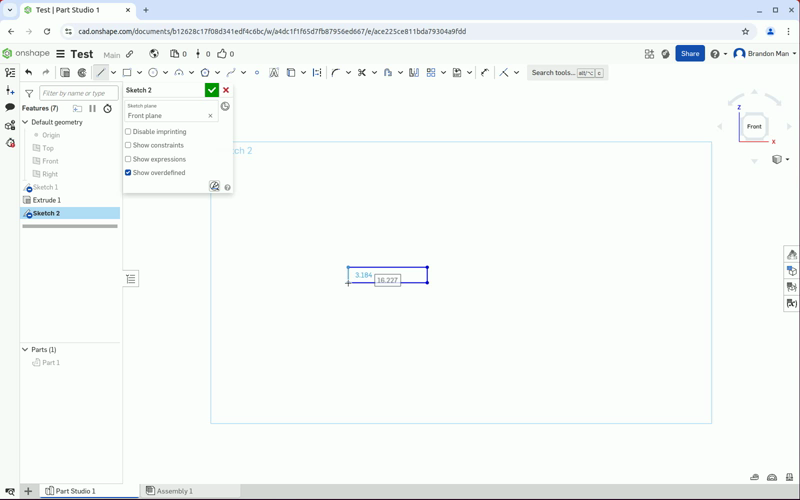
key(esc)
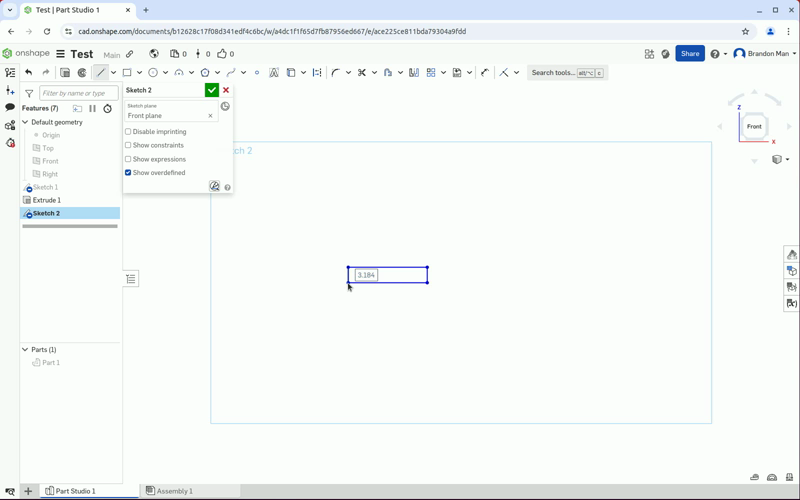
mouse_move(412, 279)
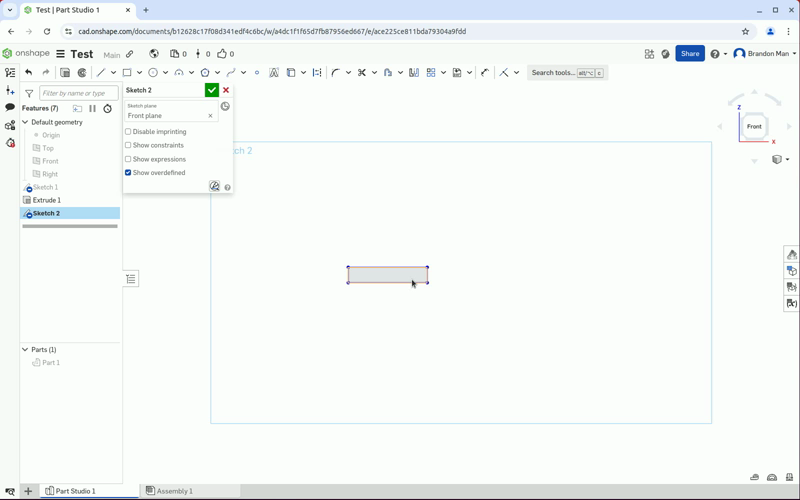
scroll(6)
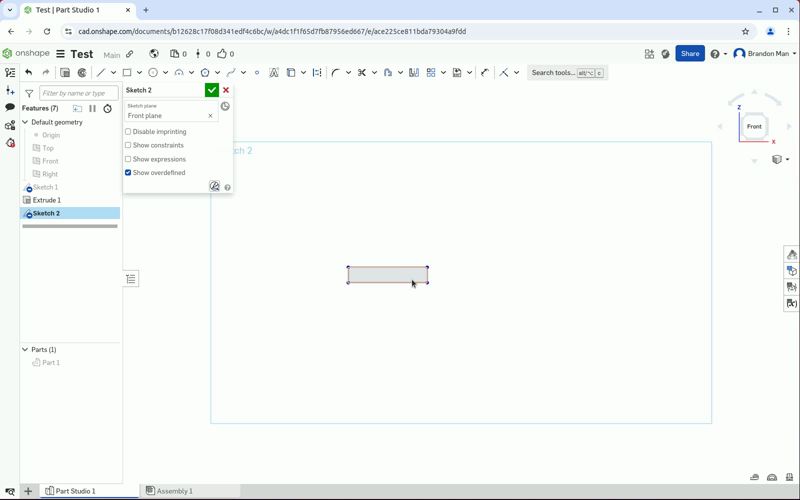
scroll(6)
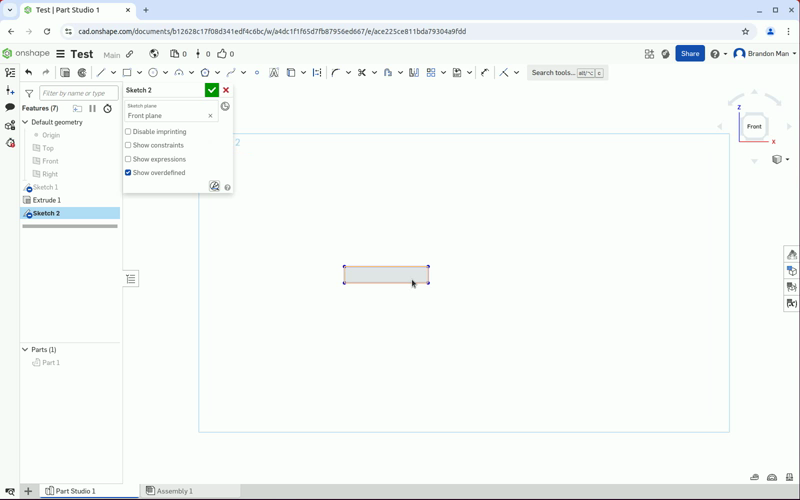
scroll(6)
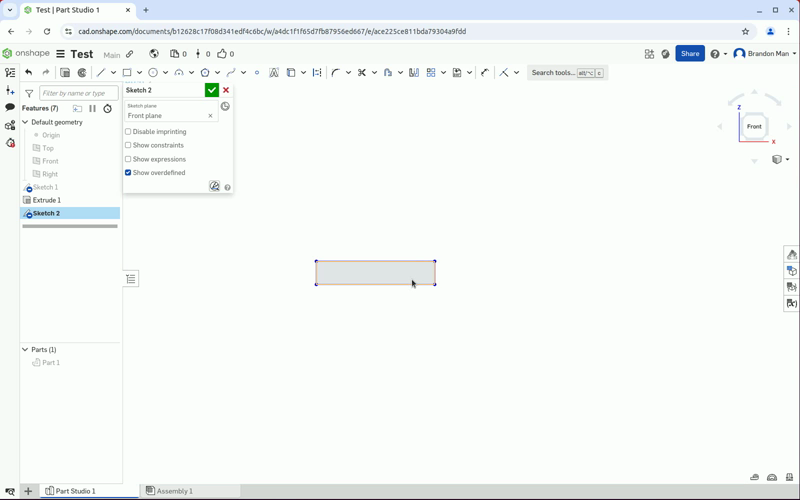
scroll(6)
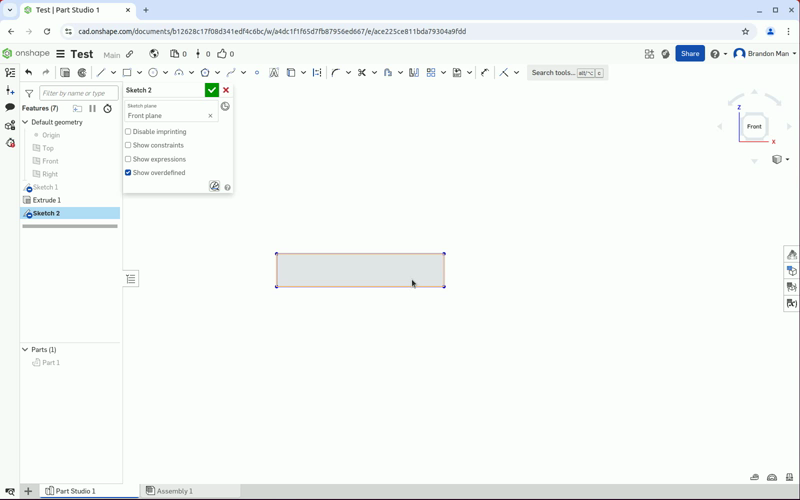
scroll(6)
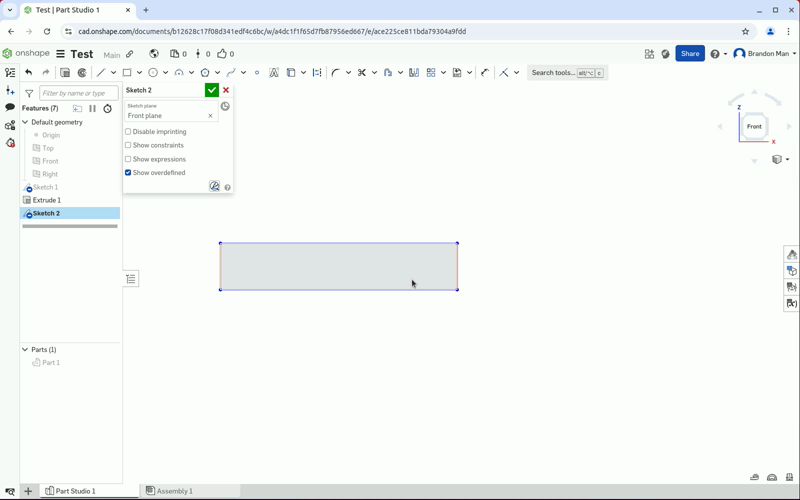
scroll(6)
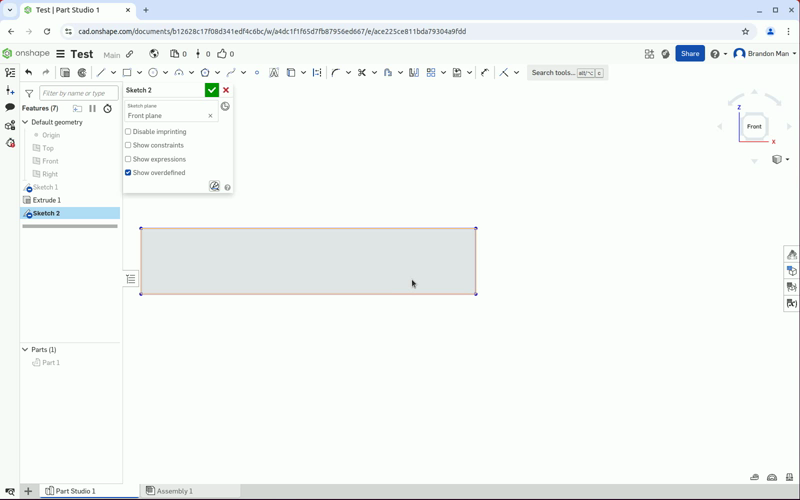
scroll(6)
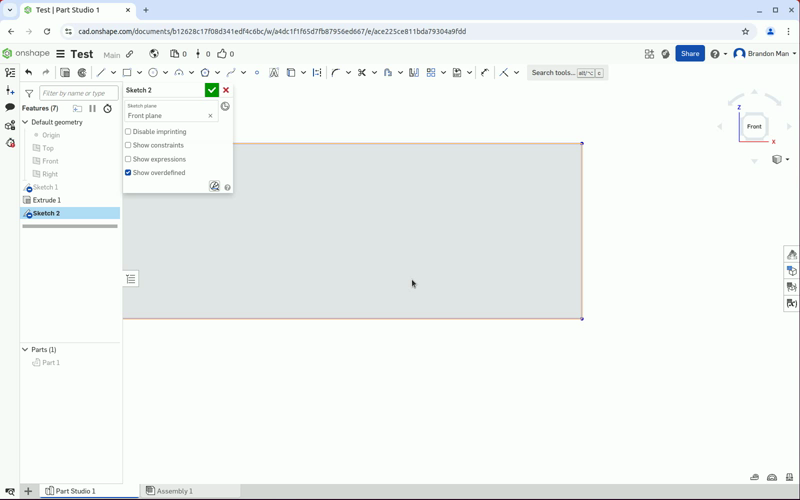
click(412, 279)
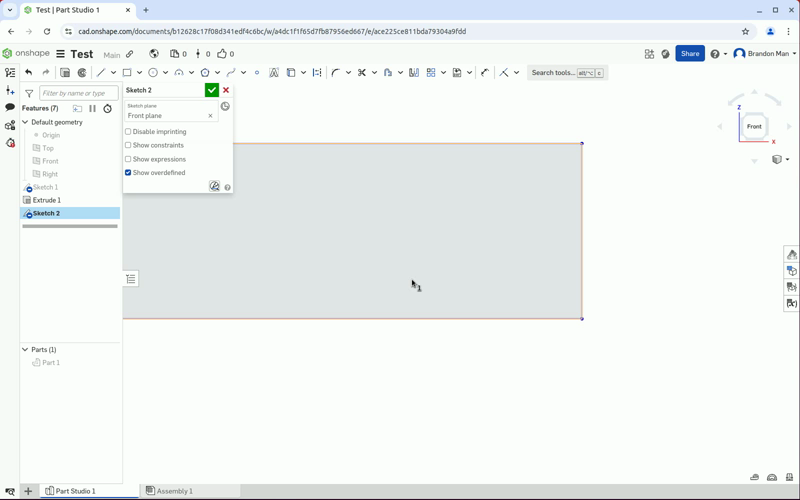
scroll(-6)
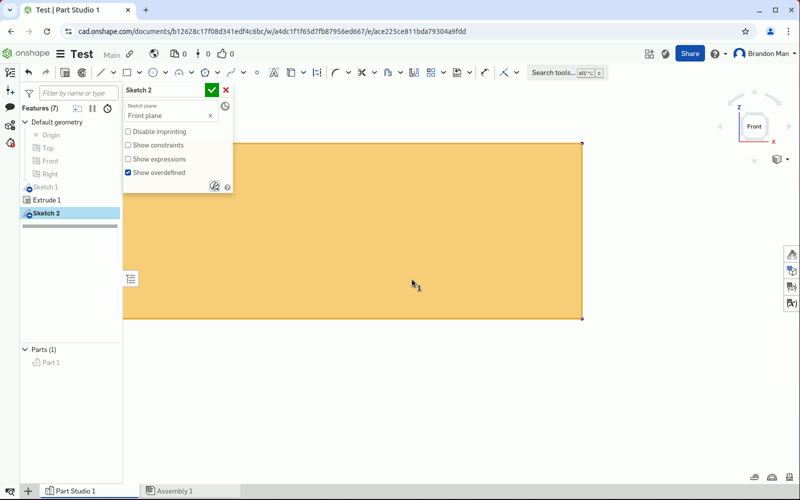
scroll(-6)
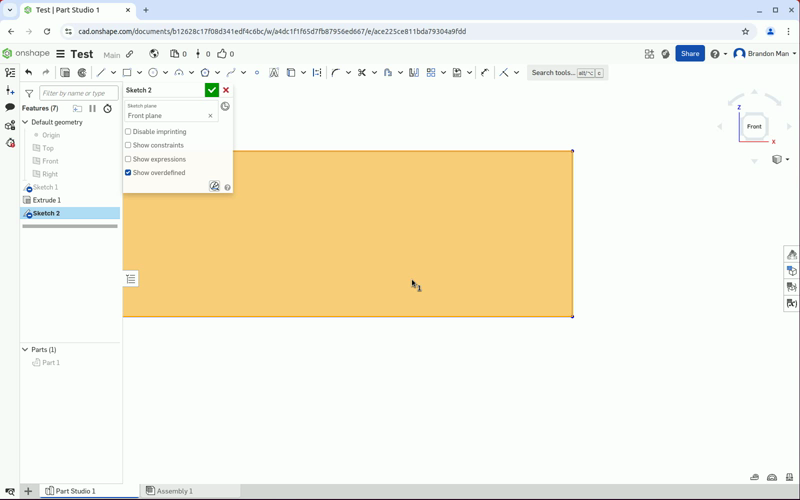
scroll(-6)
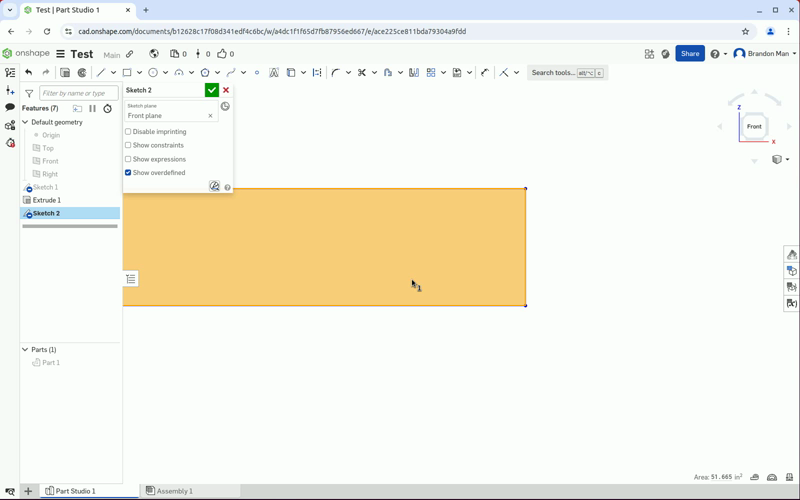
scroll(-6)
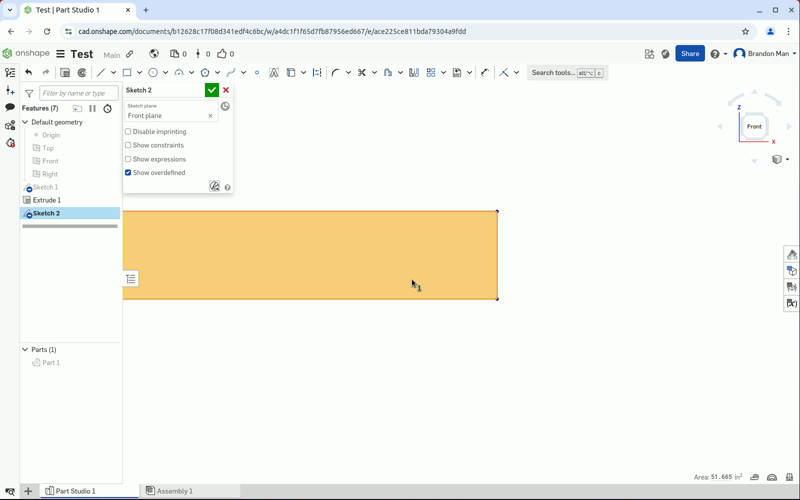
scroll(-6)
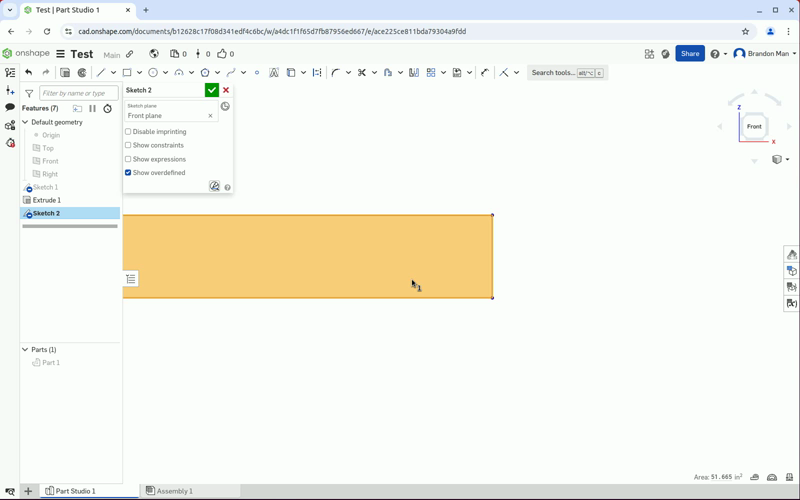
scroll(-6)
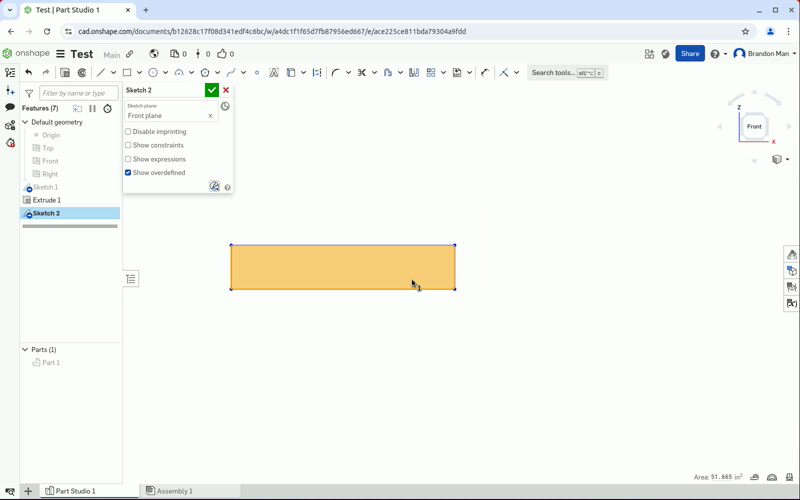
scroll(-6)
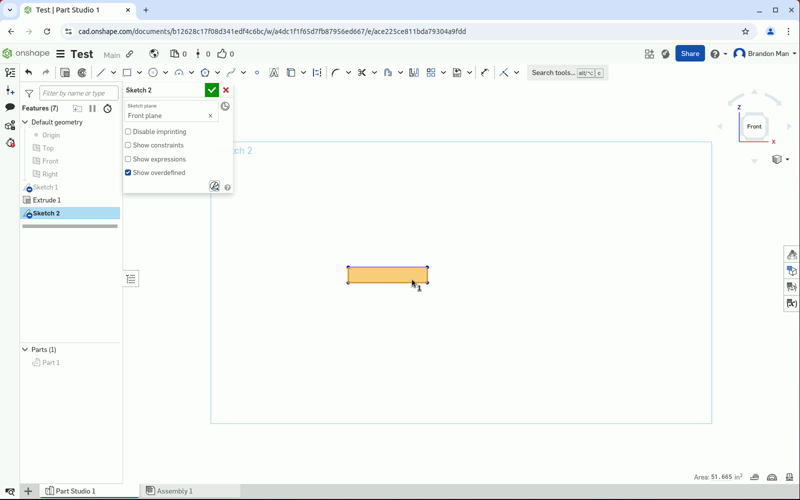
mouse_move(73, 352)
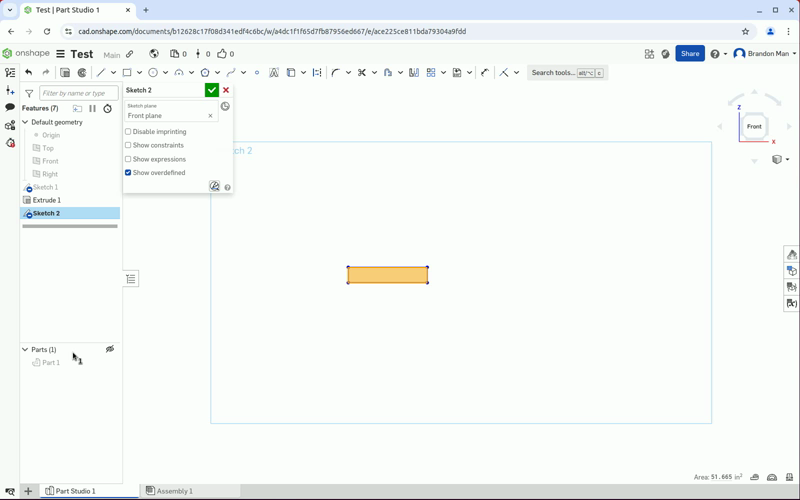
key(shift+y)
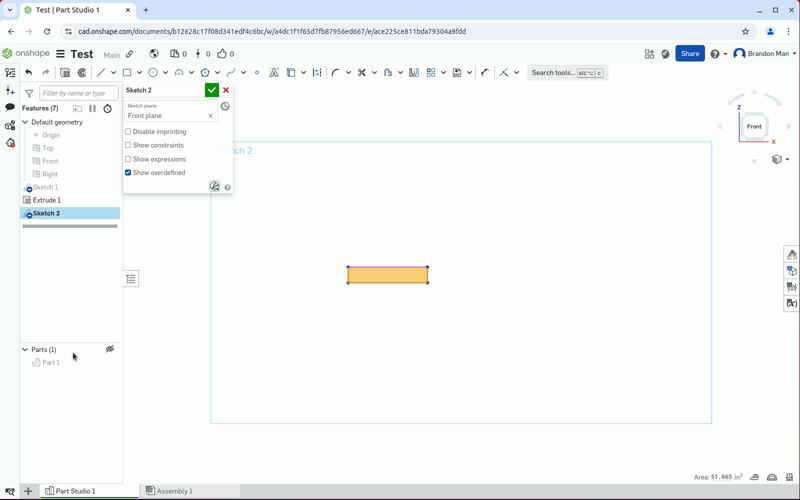
key(shift+e)
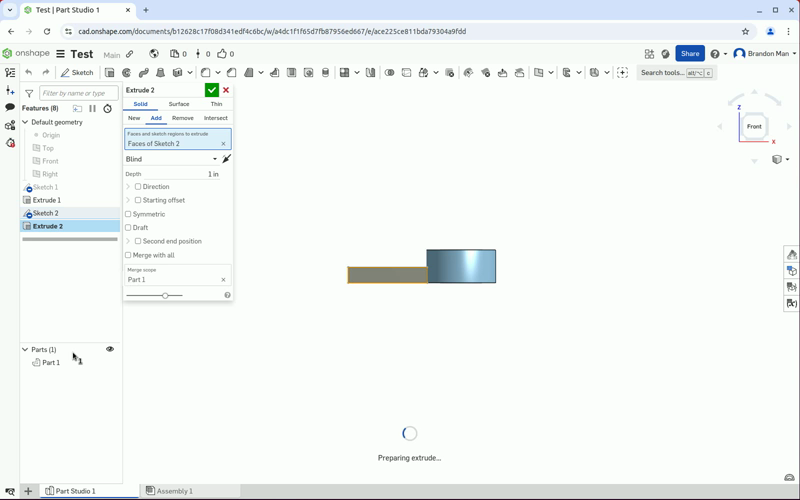
mouse_move(143, 106)
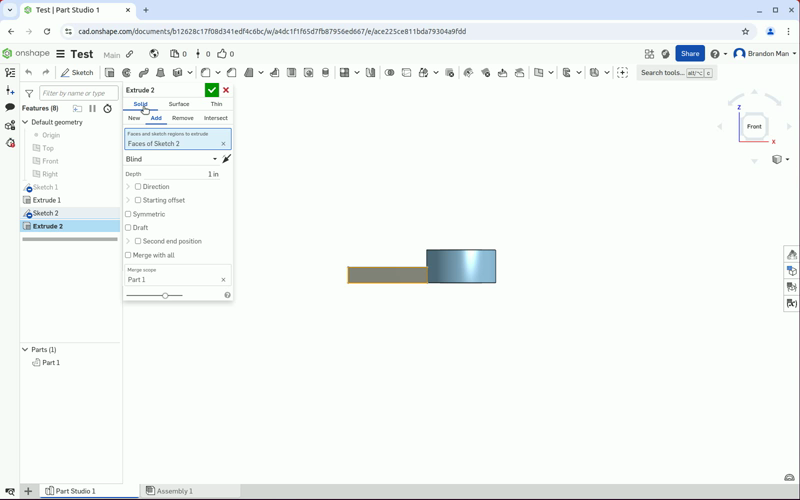
click(143, 106)
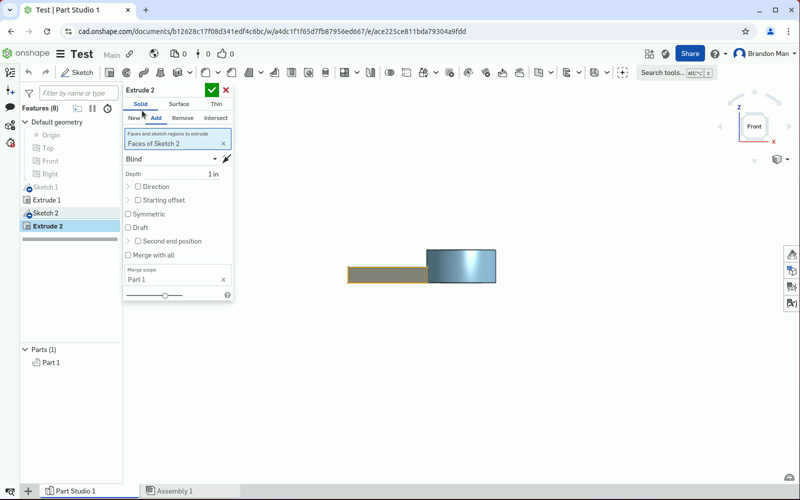
mouse_move(137, 120)
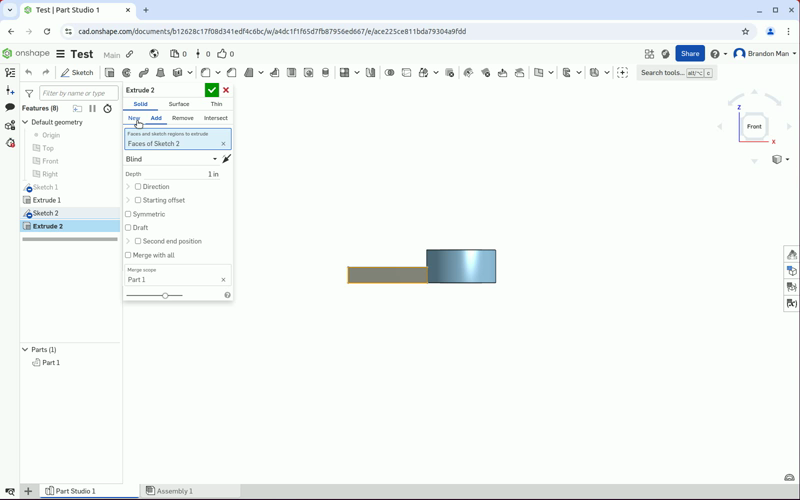
click(137, 120)
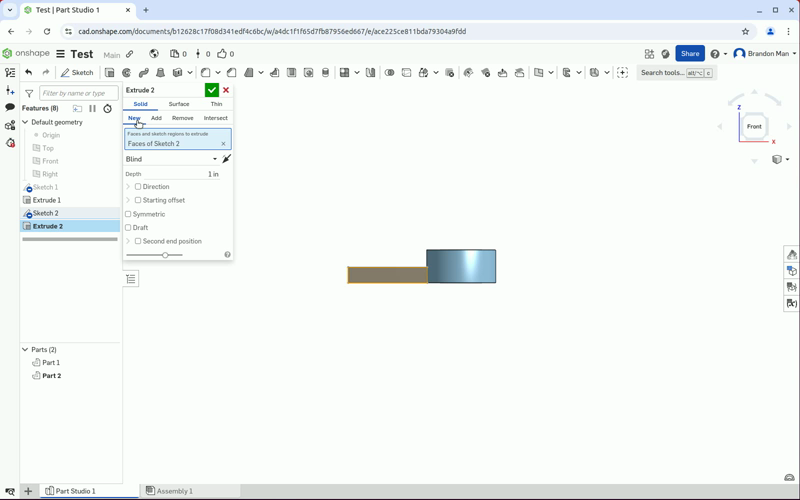
key(tab, 4)
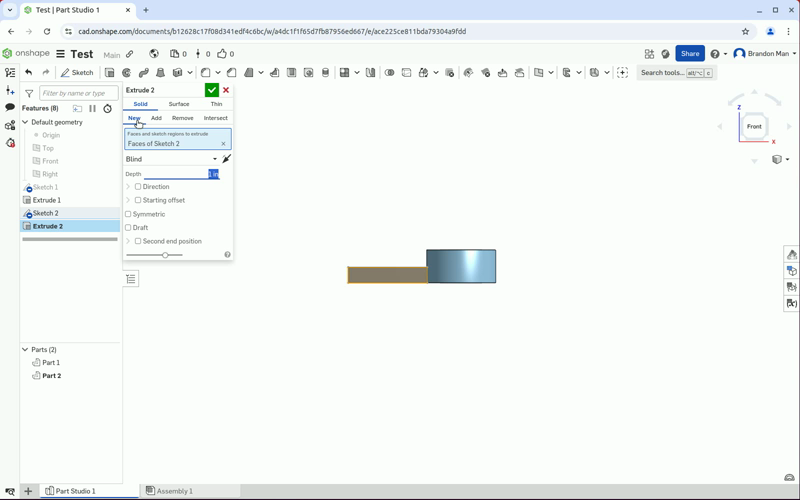
text(13.962)
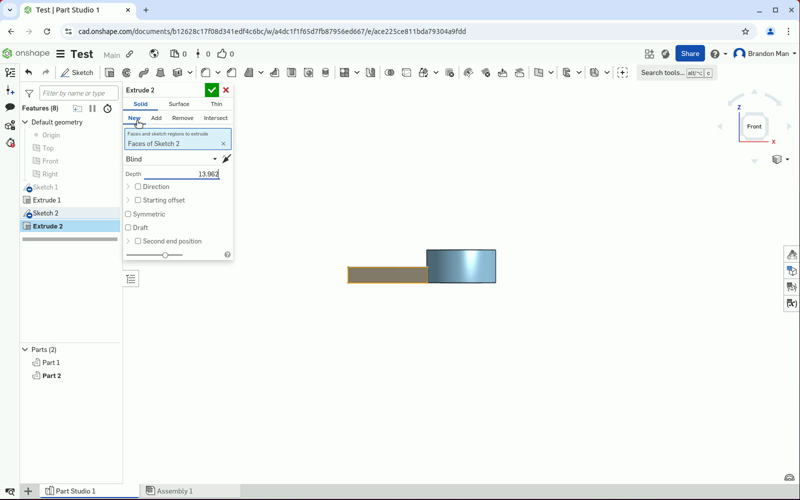
key(tab, 3)
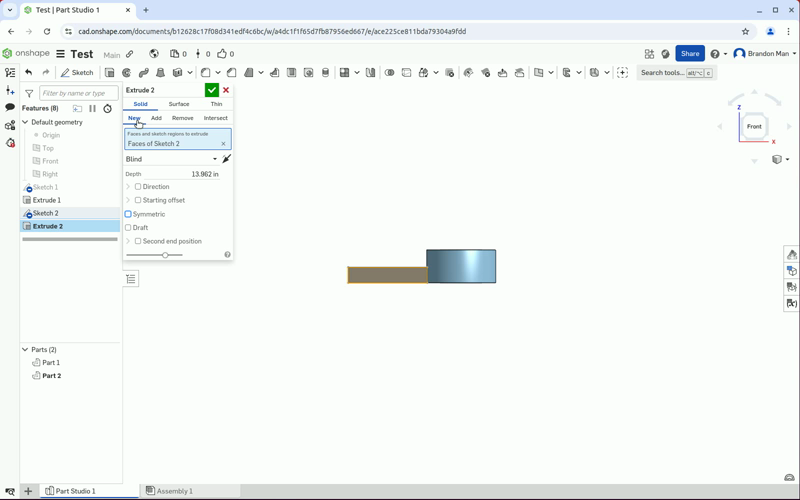
key(space)
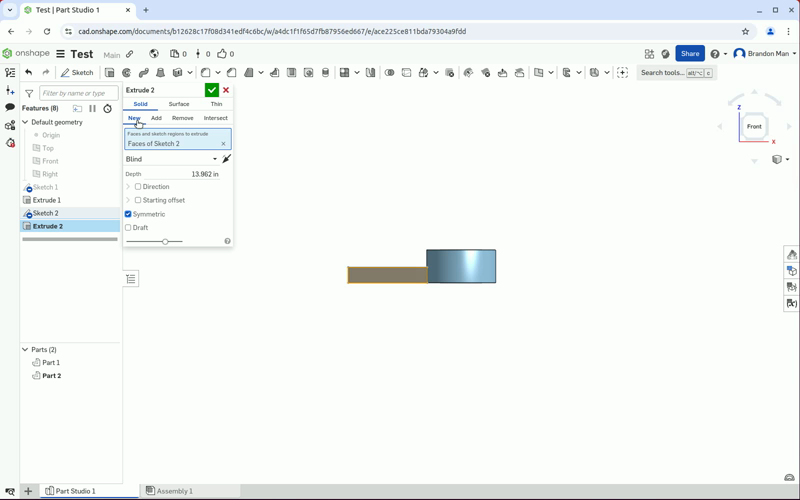
key(enter)
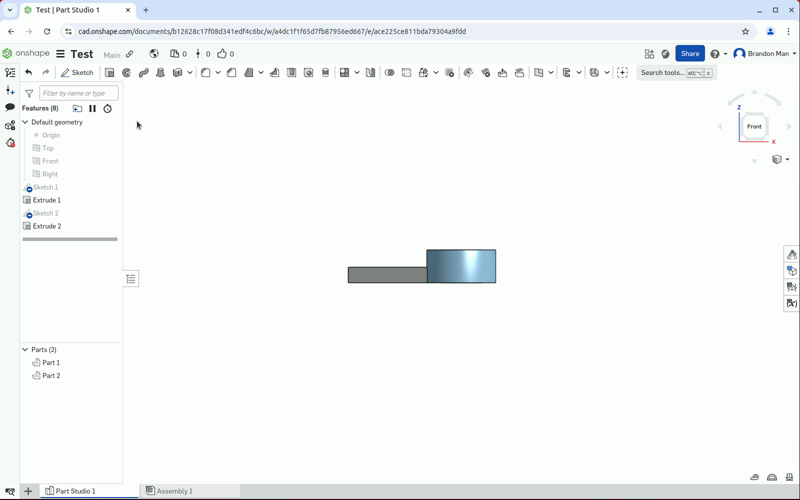
key(shift+h)
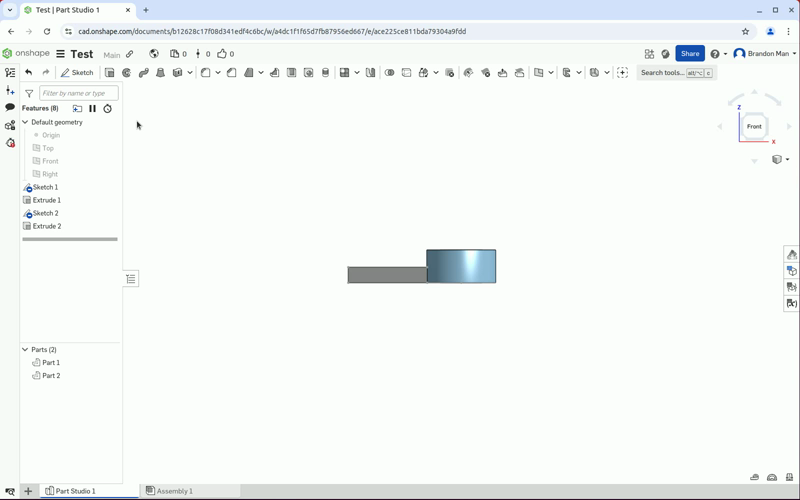
key(shift+h)
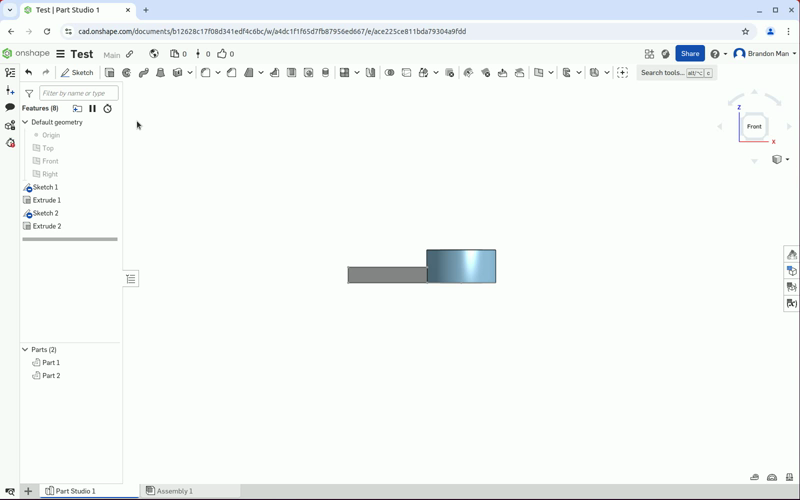
key(shift+7)
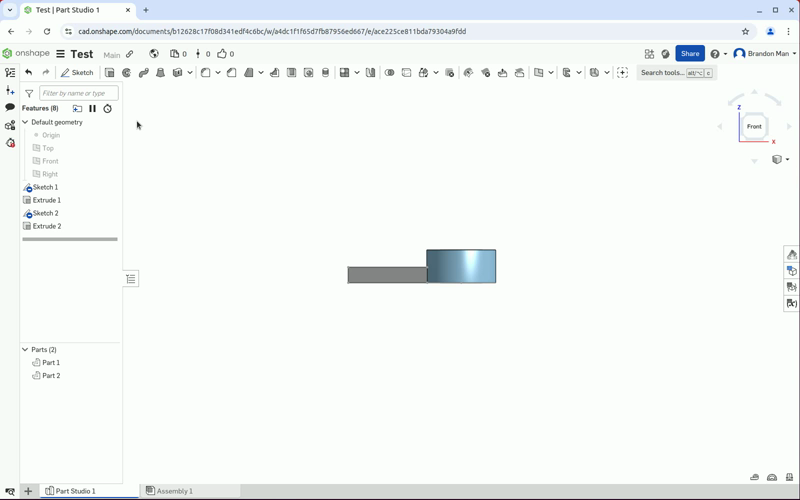
key(left, 2)
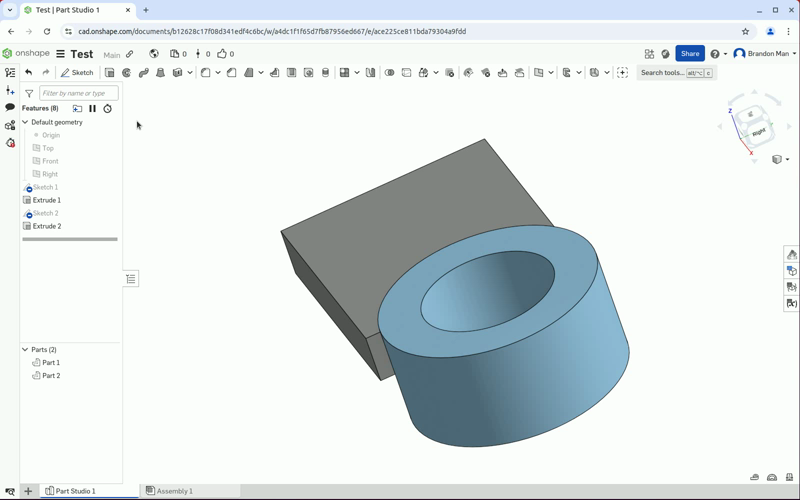
key(down, 2)
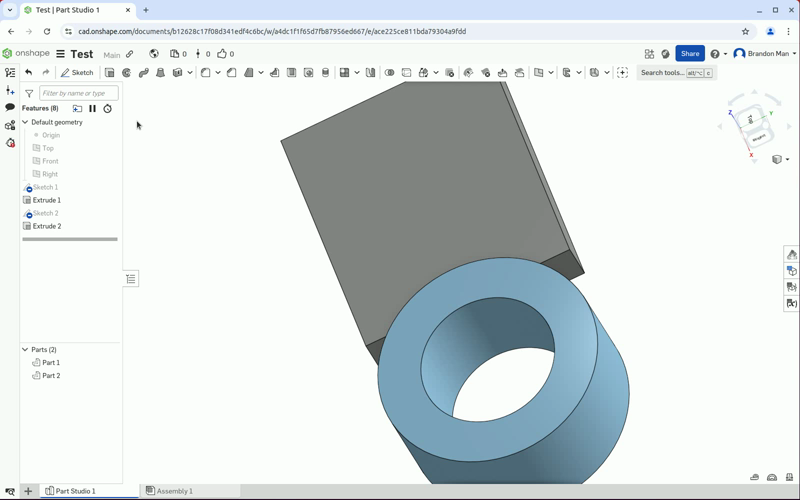
key(up, 2)
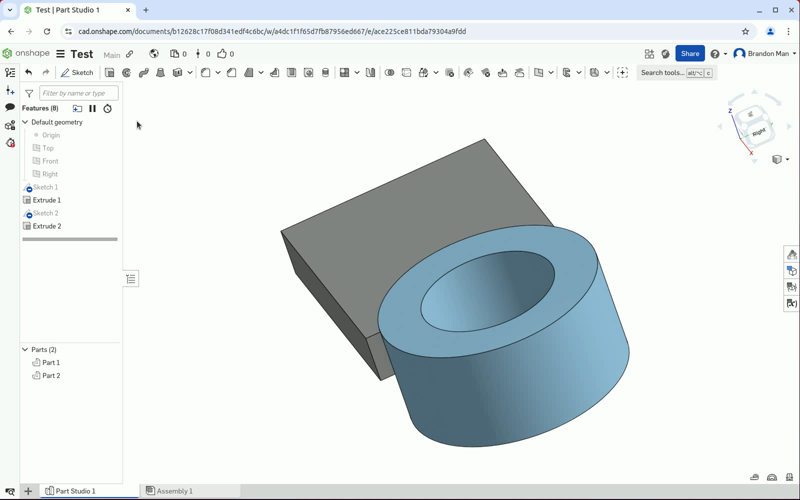
key(right, 2)
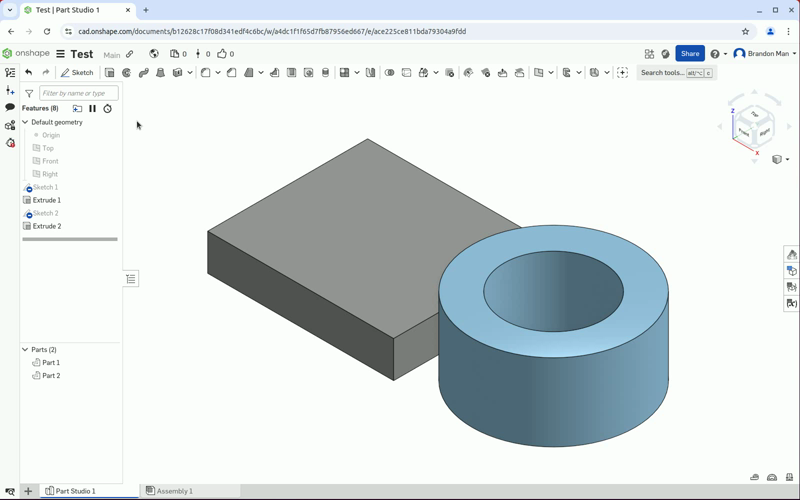
mouse_move(73, 189)
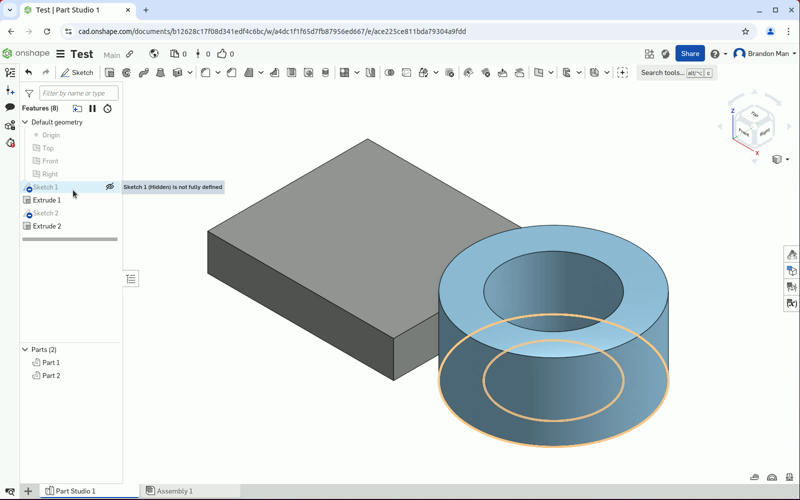
click(73, 189)